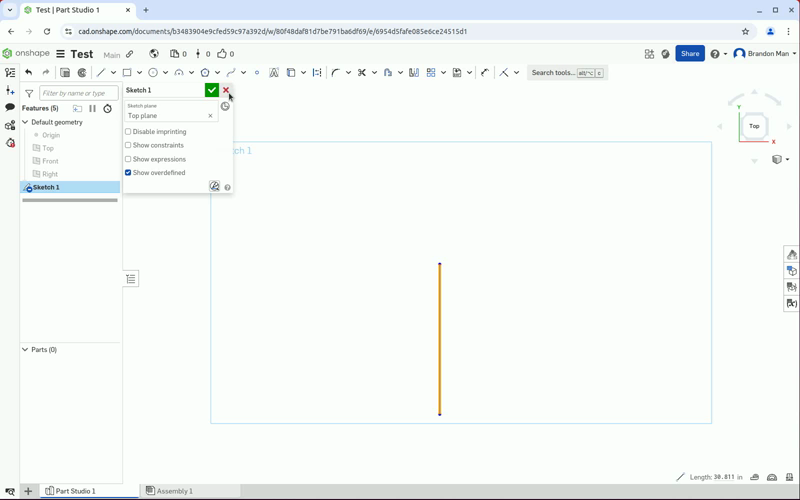
key(shift+h)
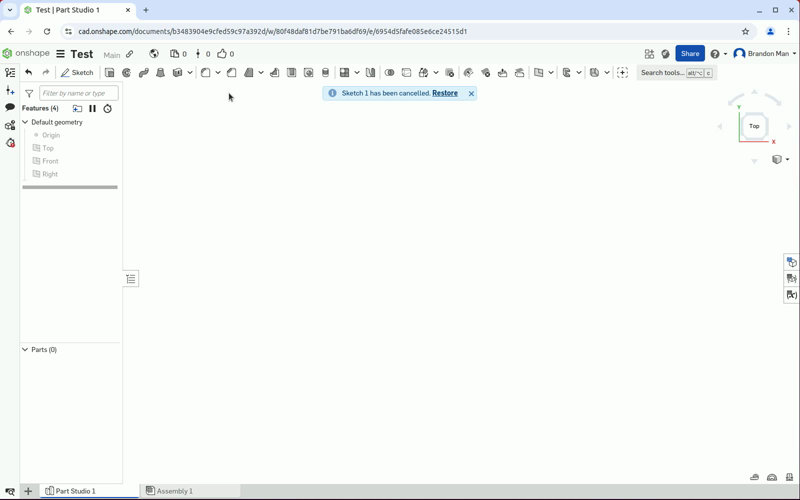
mouse_move(73, 352)
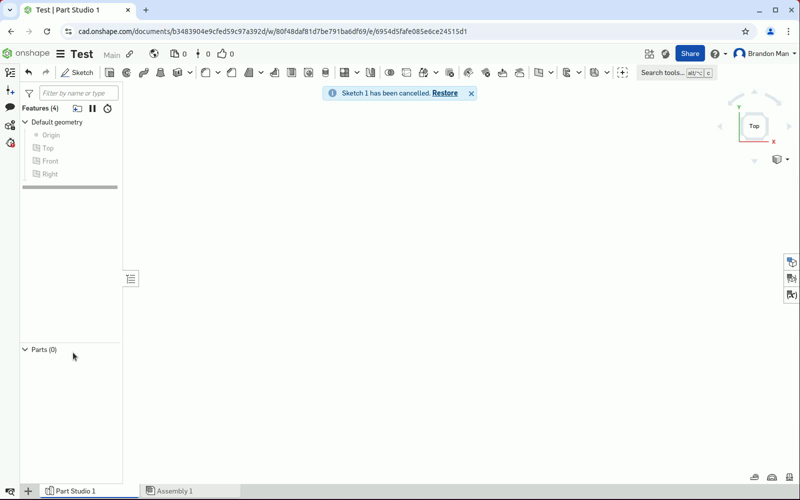
key(y)
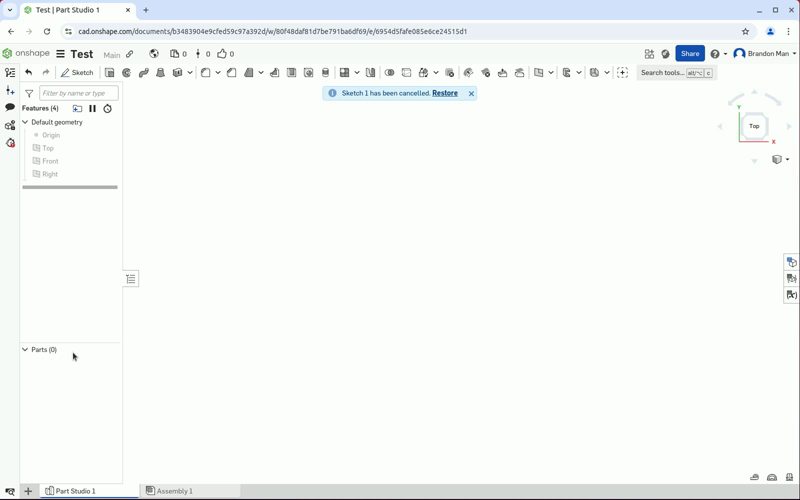
key(shift+p)
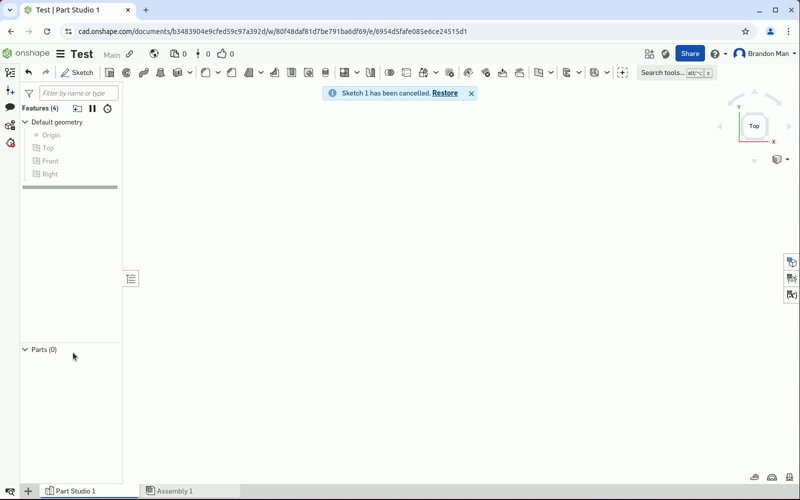
key(space)
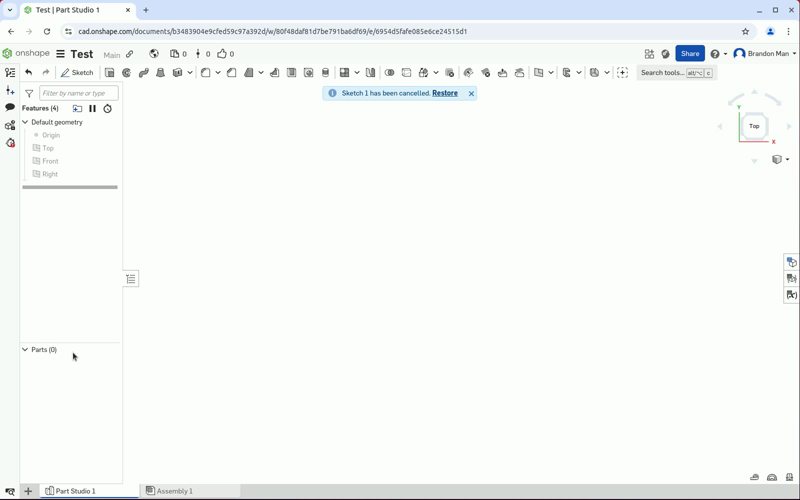
key_down(shift)
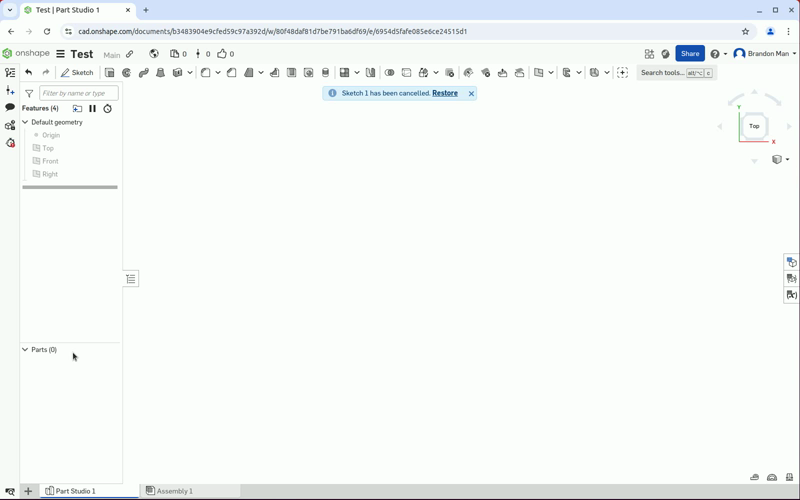
key(up)
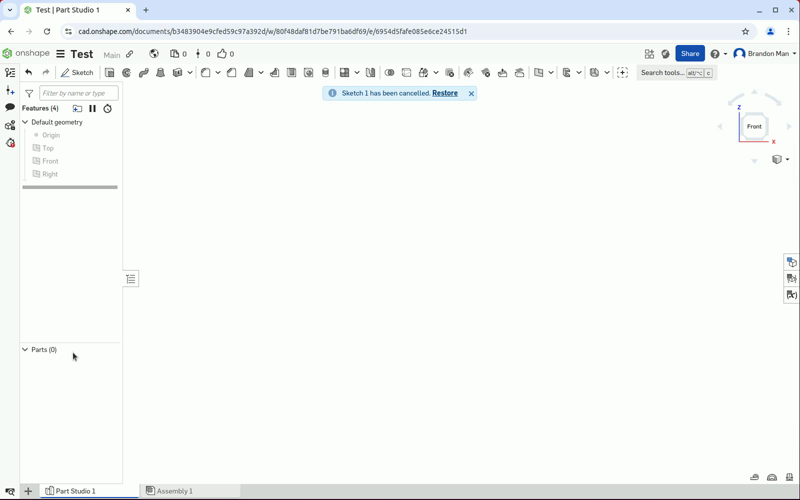
key_up(shift)
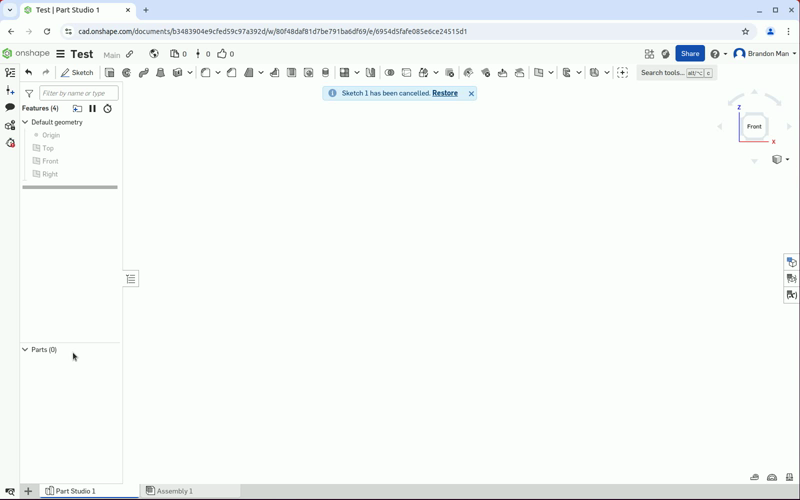
mouse_move(73, 352)
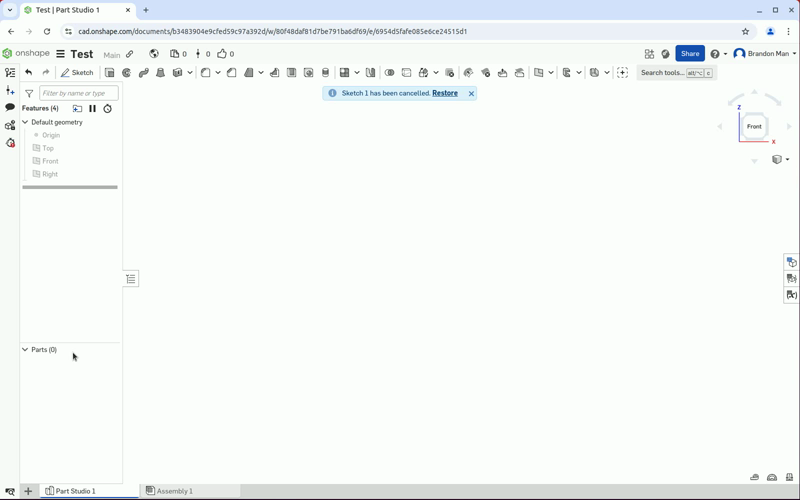
key(shift+y)
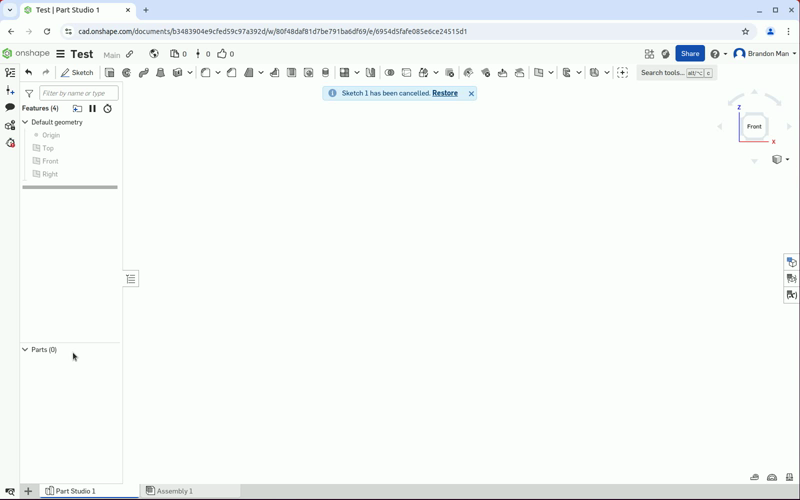
key(shift+s)
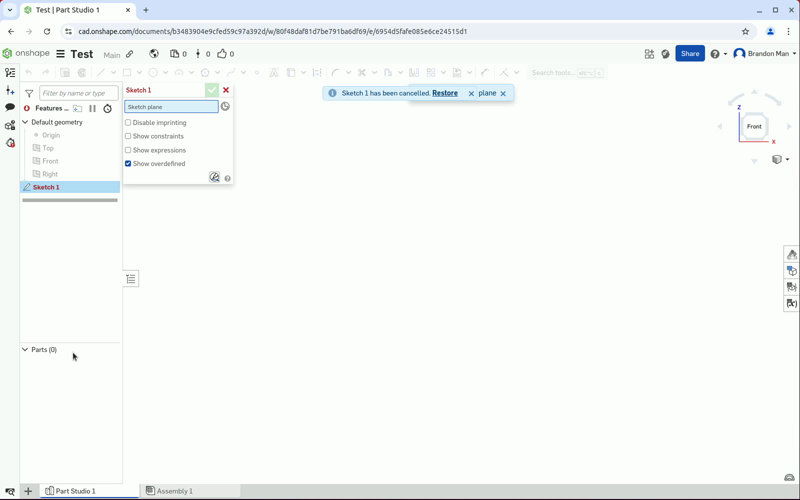
mouse_move(73, 163)
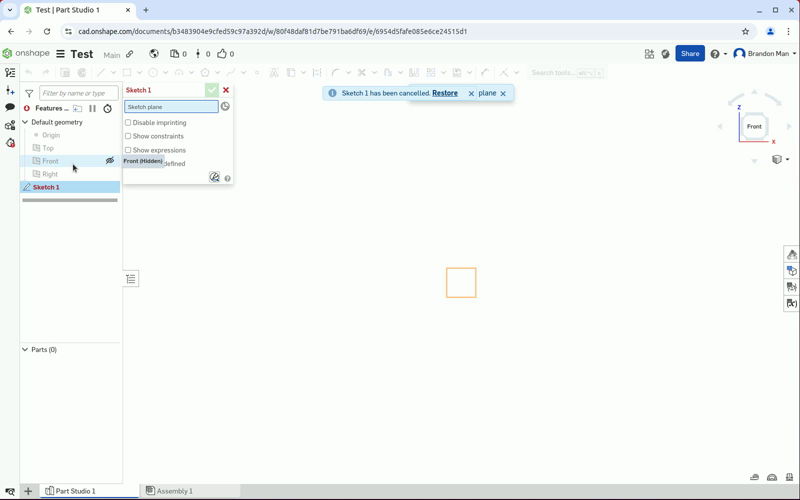
click(73, 163)
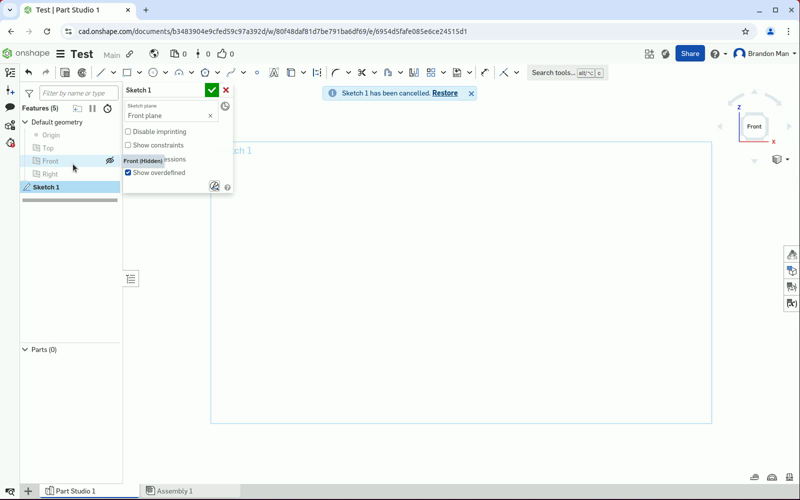
mouse_move(73, 352)
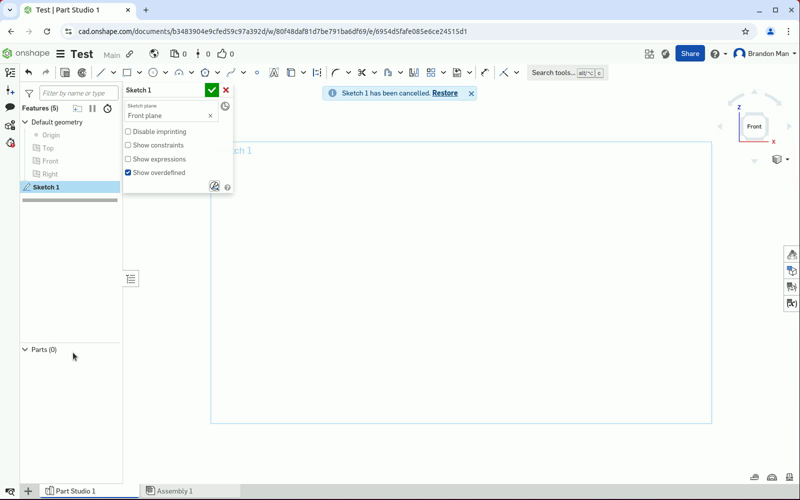
key(y)
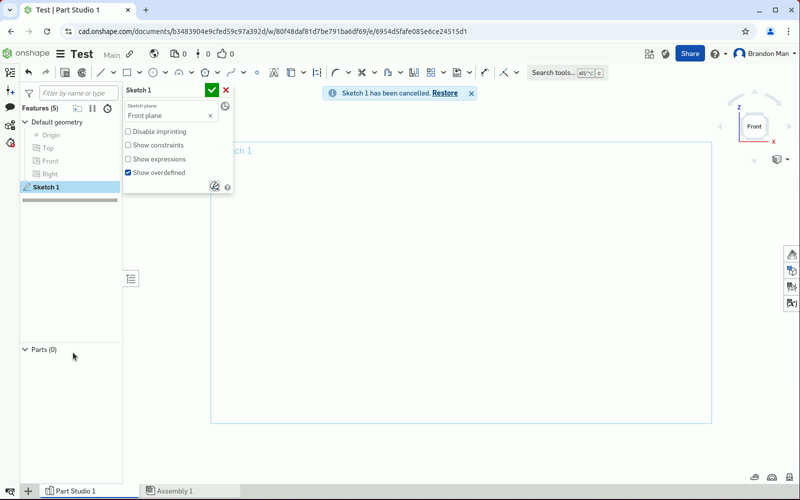
key(c)
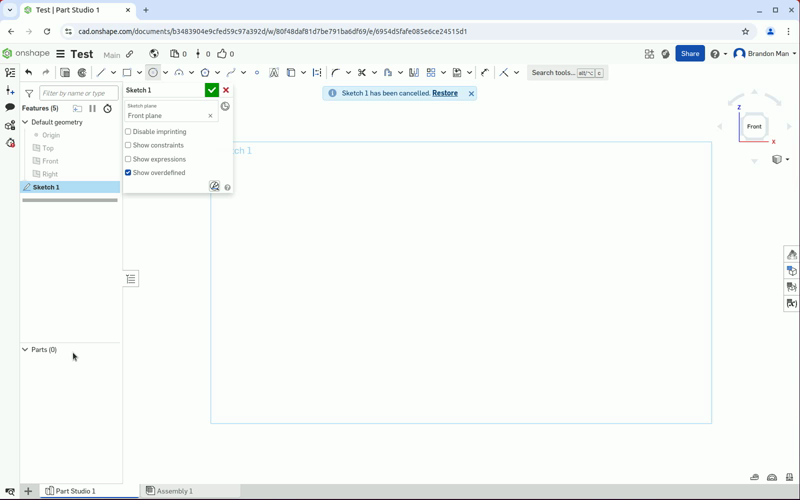
key_down(shift)
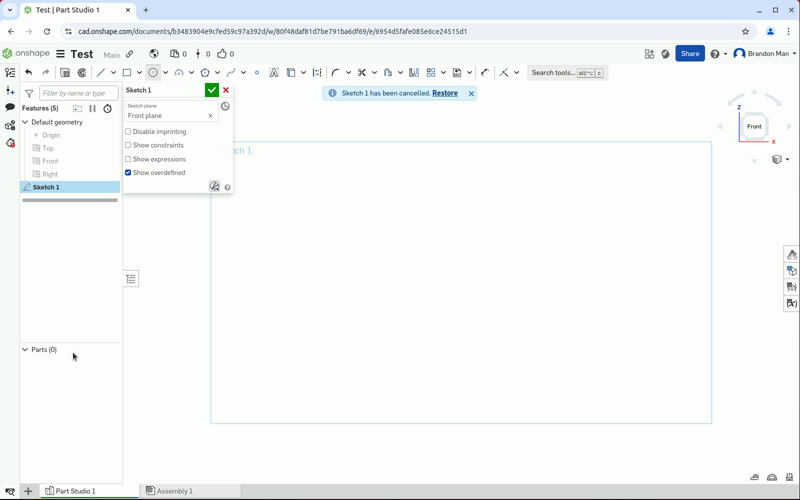
mouse_move(461, 282)
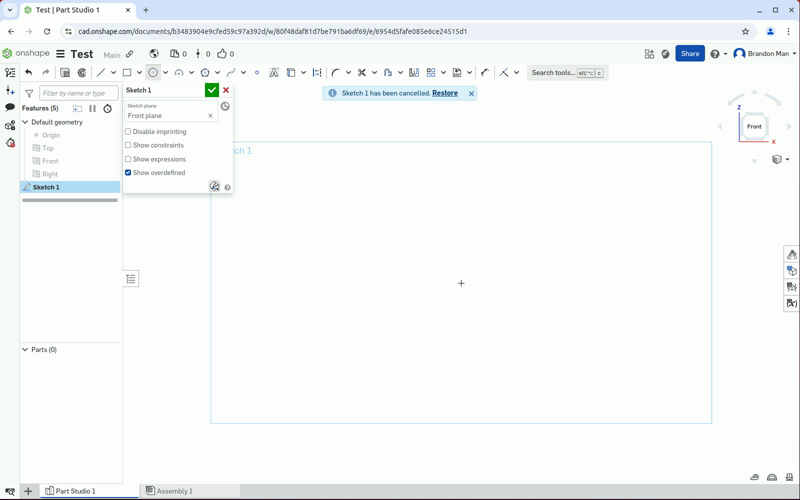
click(461, 282)
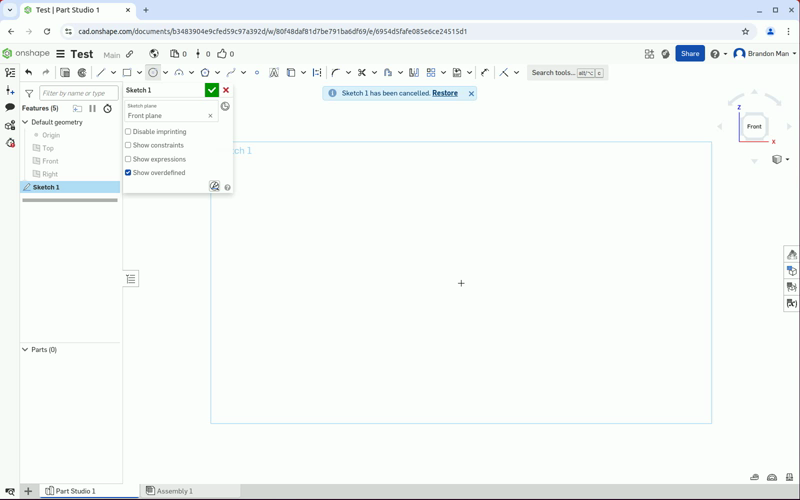
key_up(shift)
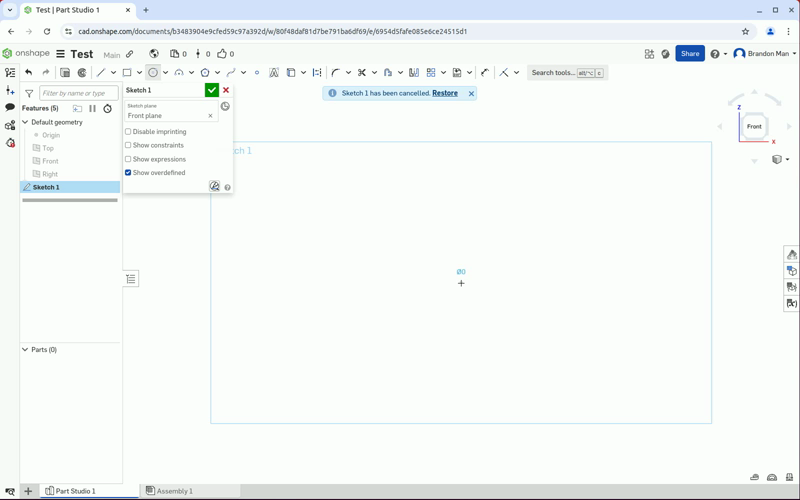
mouse_move(497, 282)
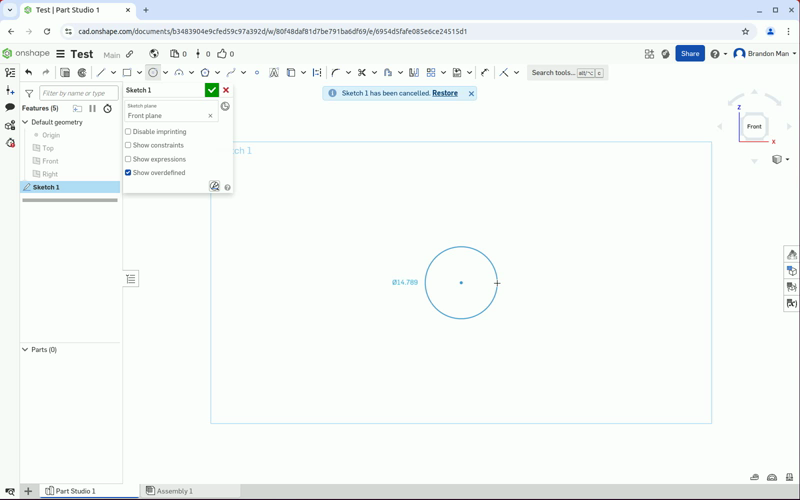
click(497, 282)
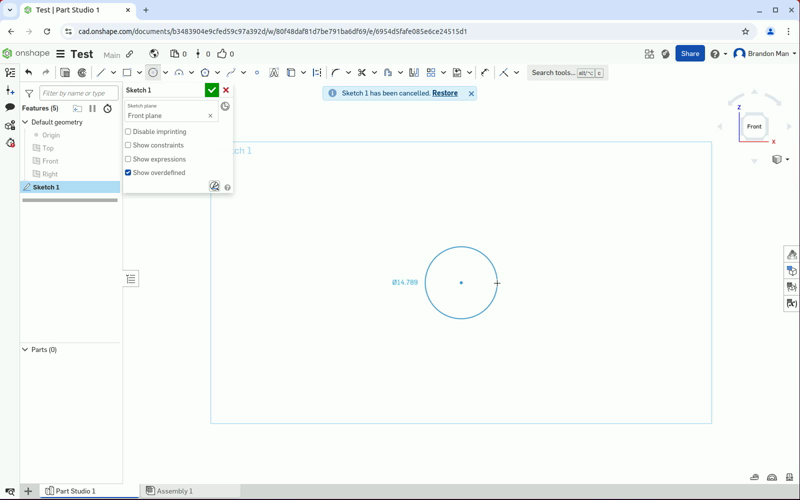
key(esc)
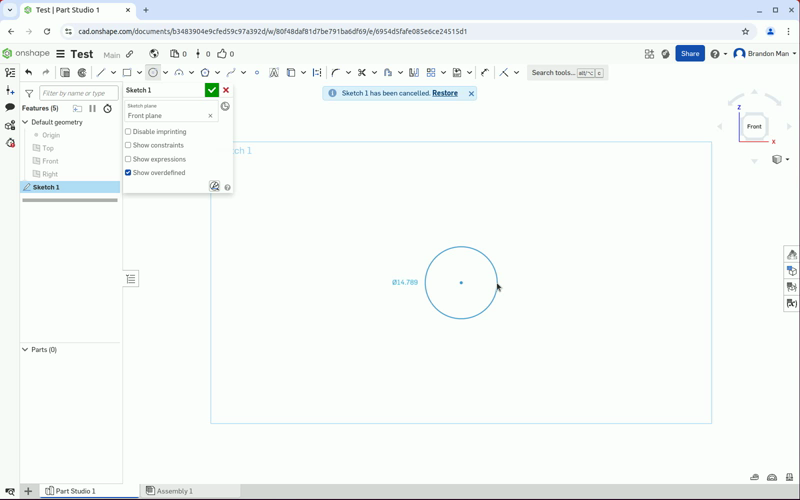
key(c)
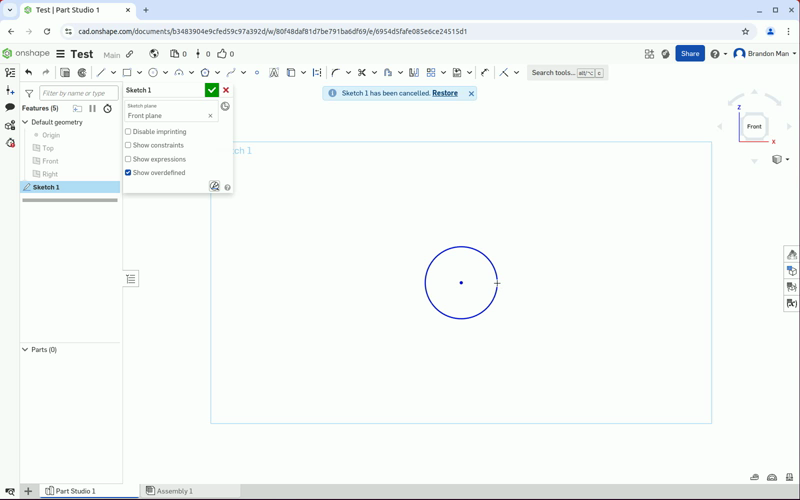
key_down(shift)
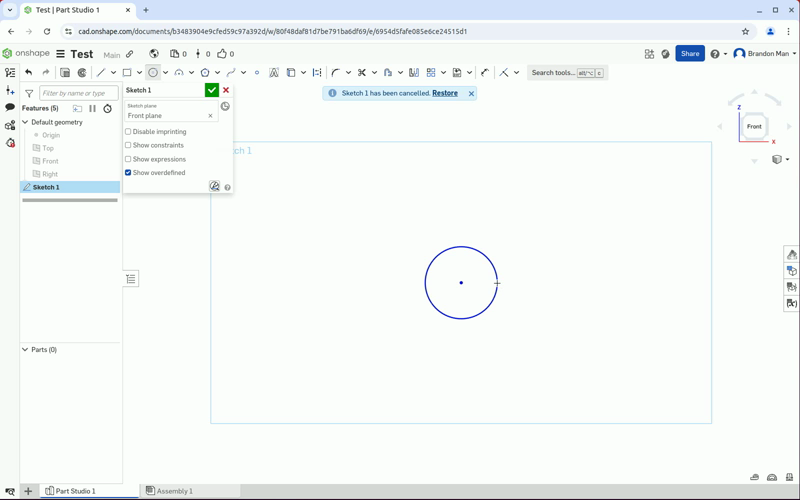
mouse_move(461, 282)
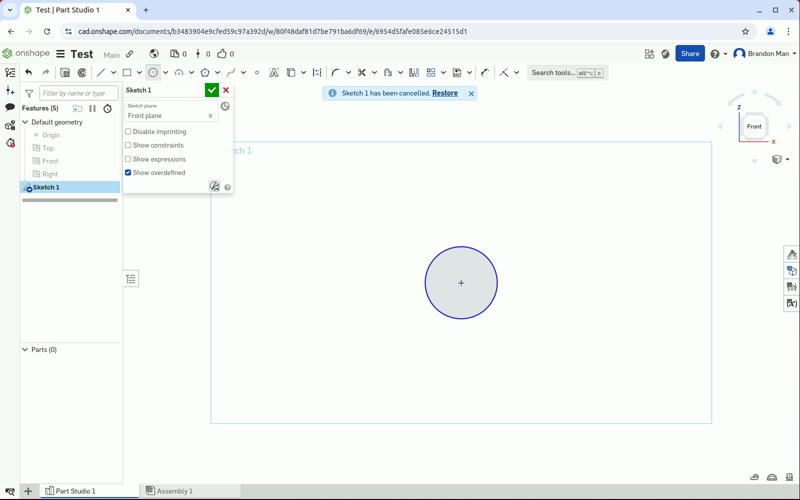
click(461, 282)
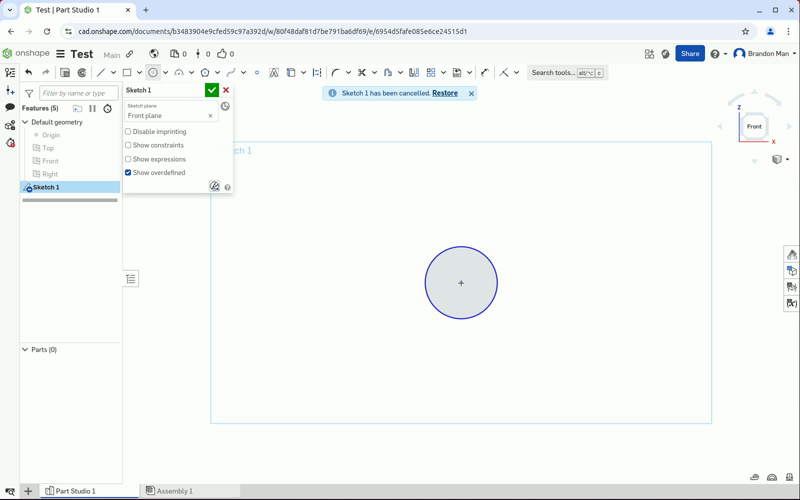
key_up(shift)
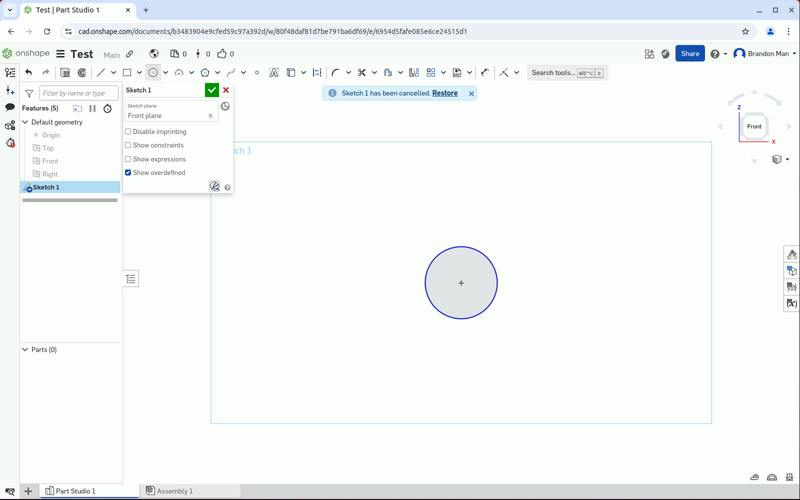
mouse_move(479, 282)
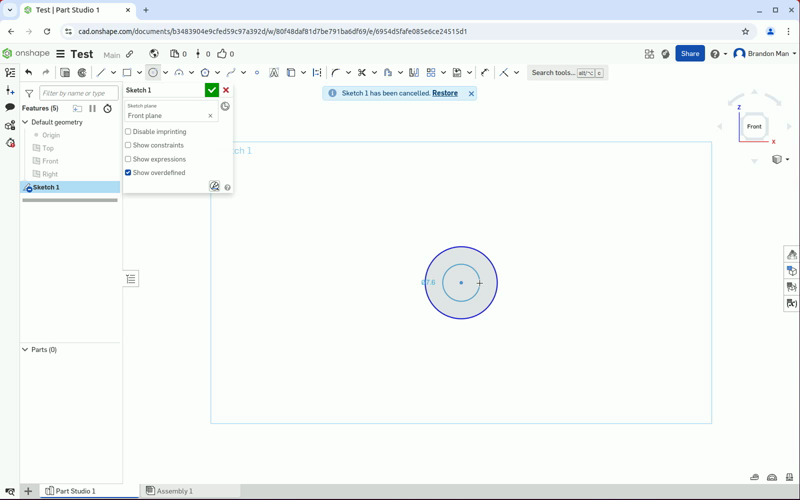
click(479, 282)
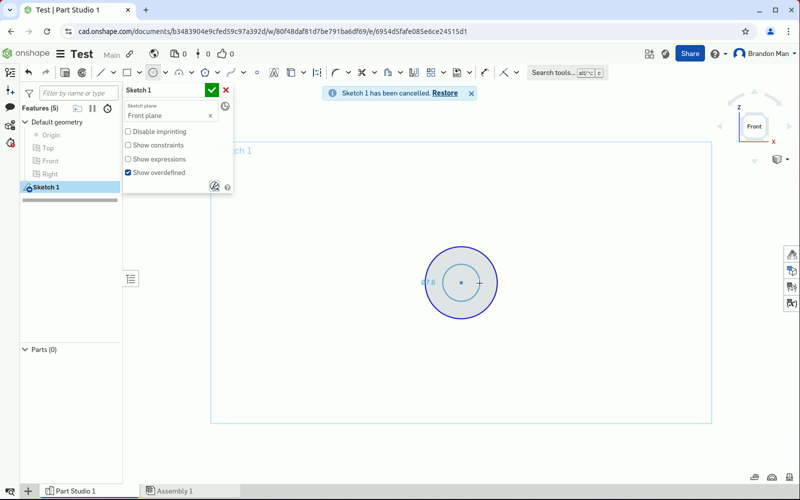
key(esc)
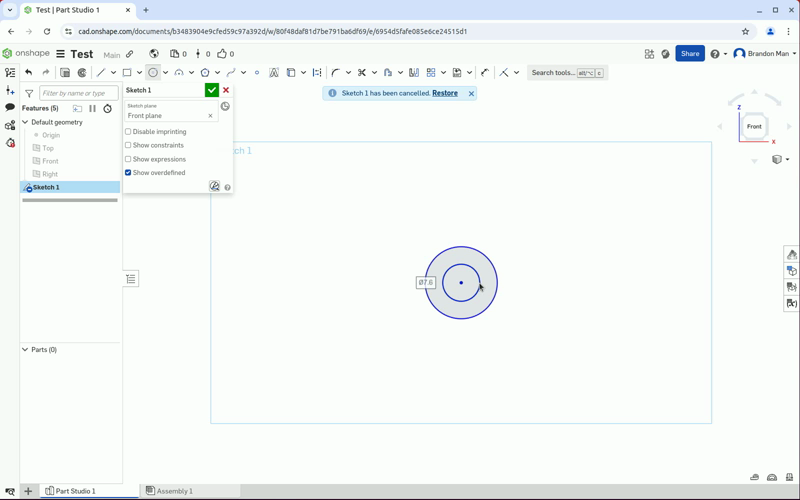
mouse_move(447, 260)
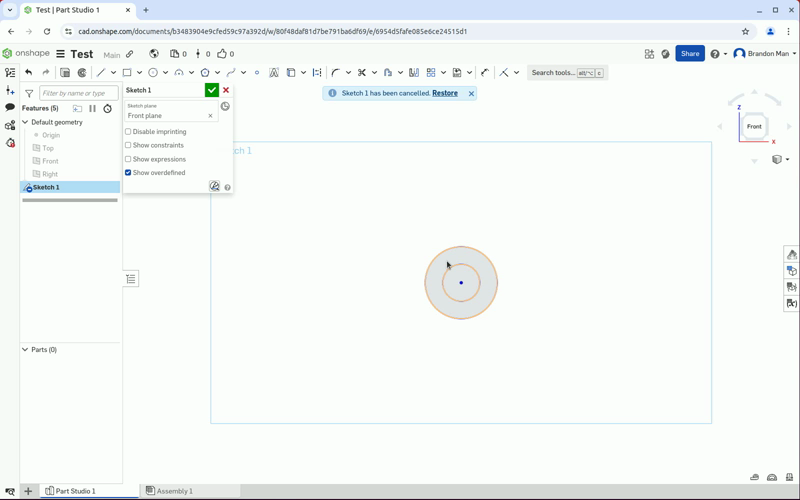
click(447, 260)
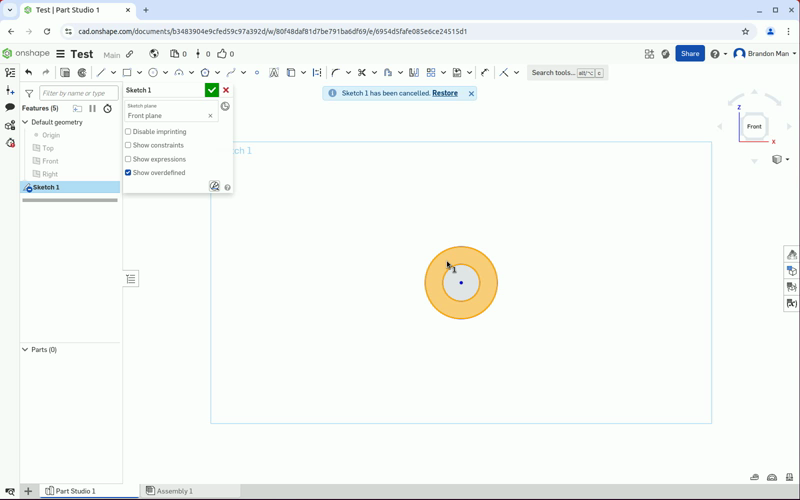
mouse_move(73, 352)
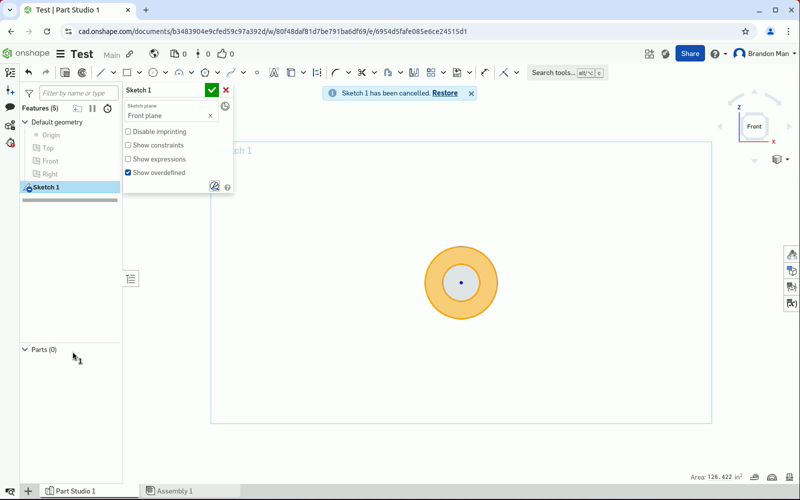
key(shift+y)
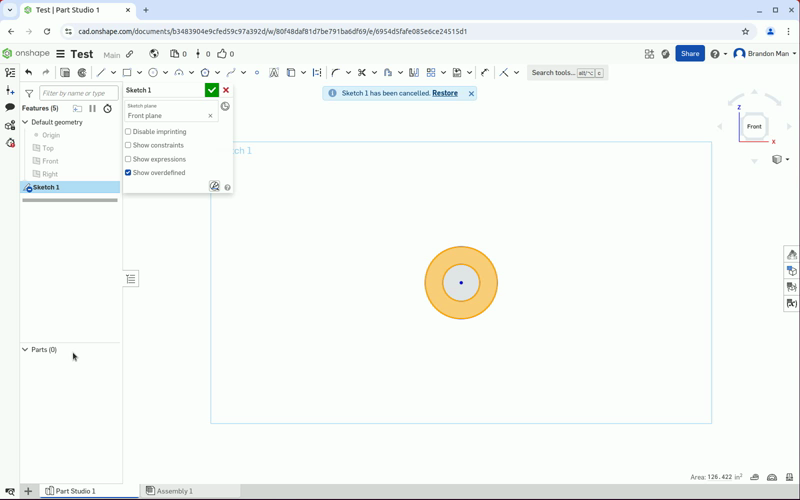
key(shift+e)
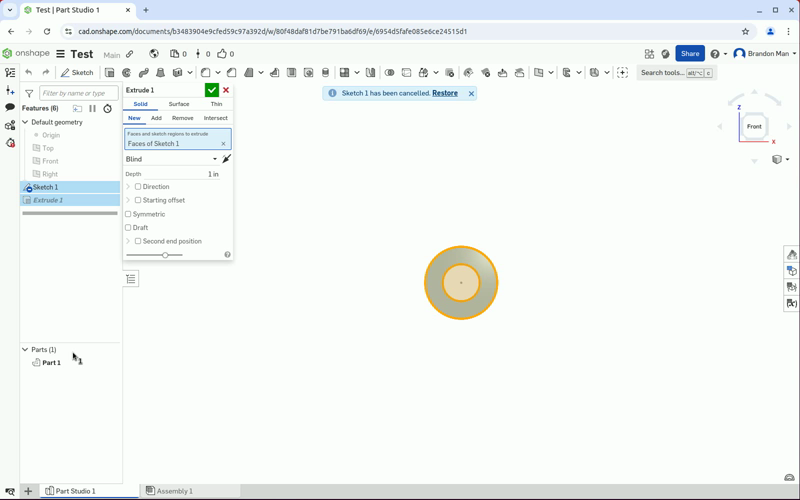
mouse_move(143, 106)
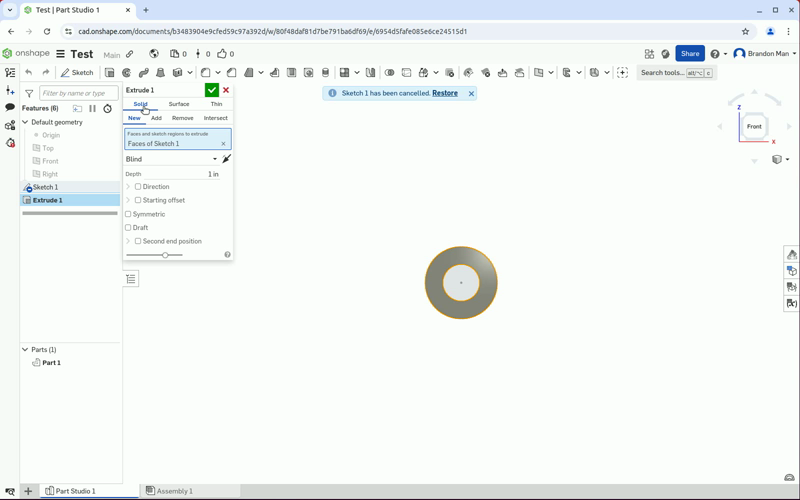
click(143, 106)
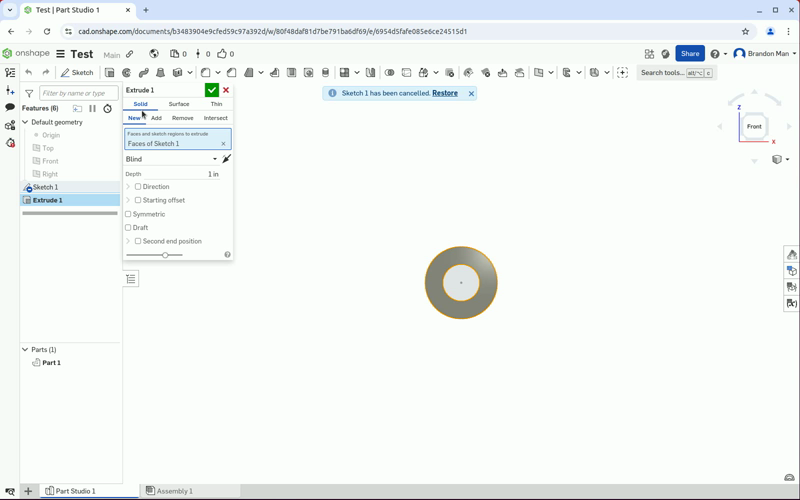
mouse_move(137, 120)
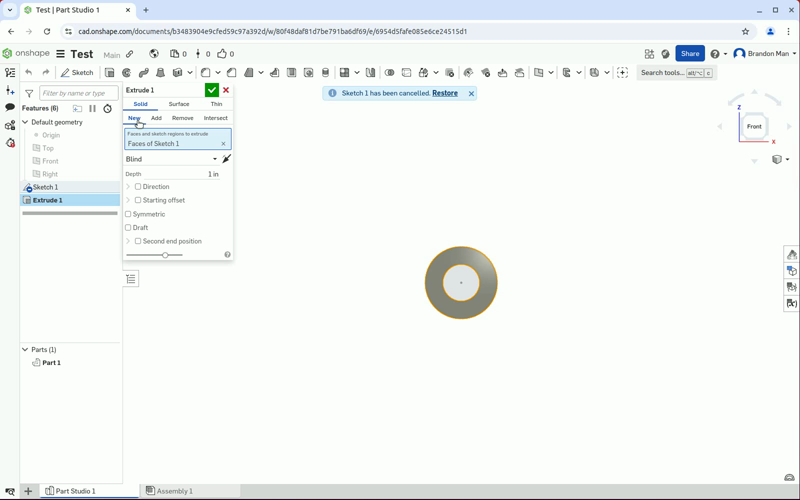
click(137, 120)
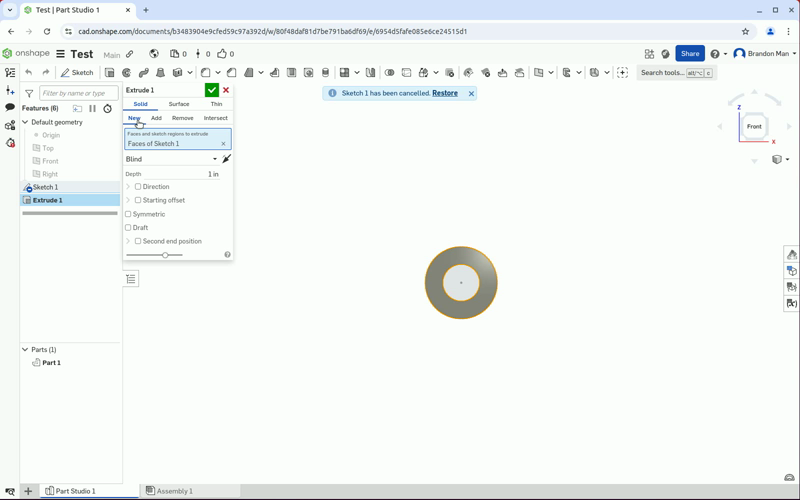
key(tab, 4)
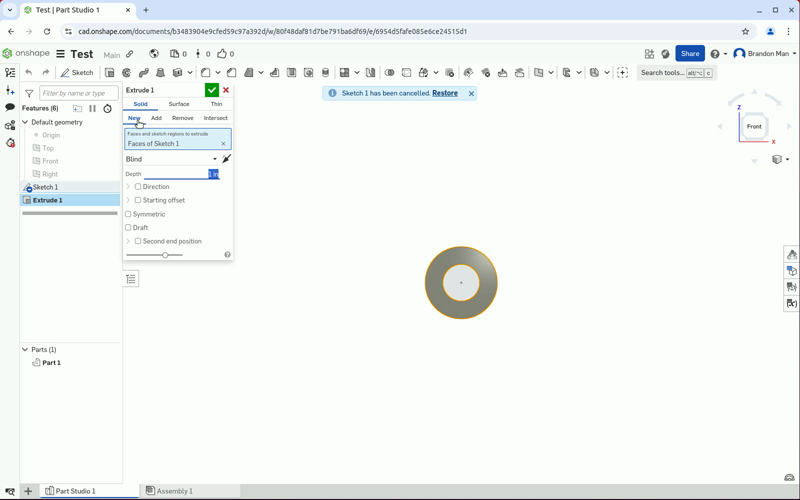
text(3.129)
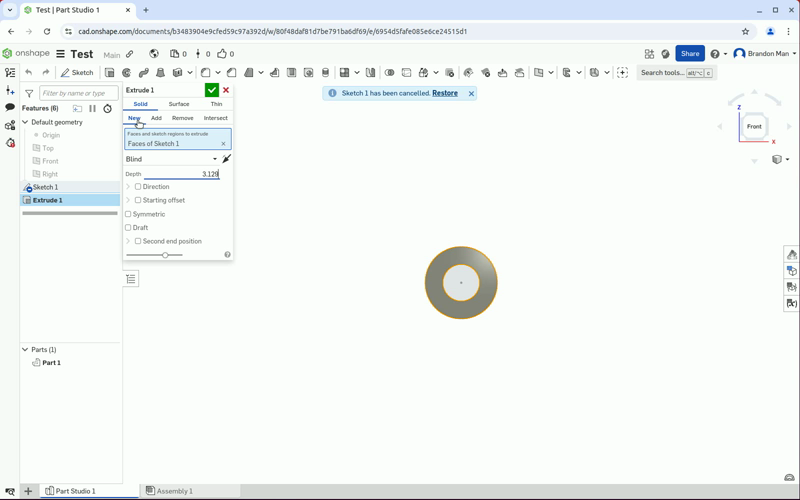
key(enter)
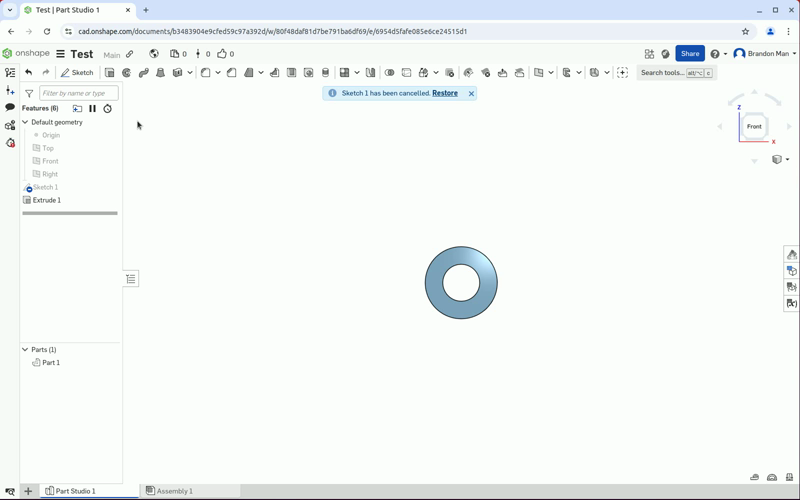
key(shift+h)
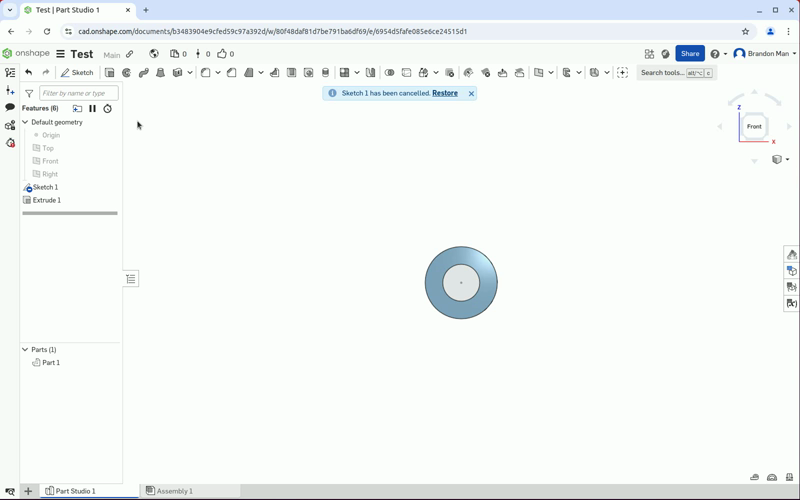
key(shift+h)
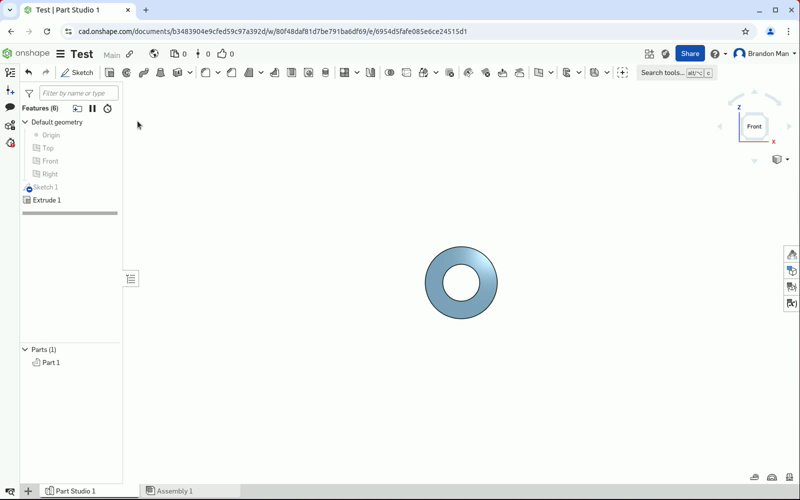
mouse_move(73, 189)
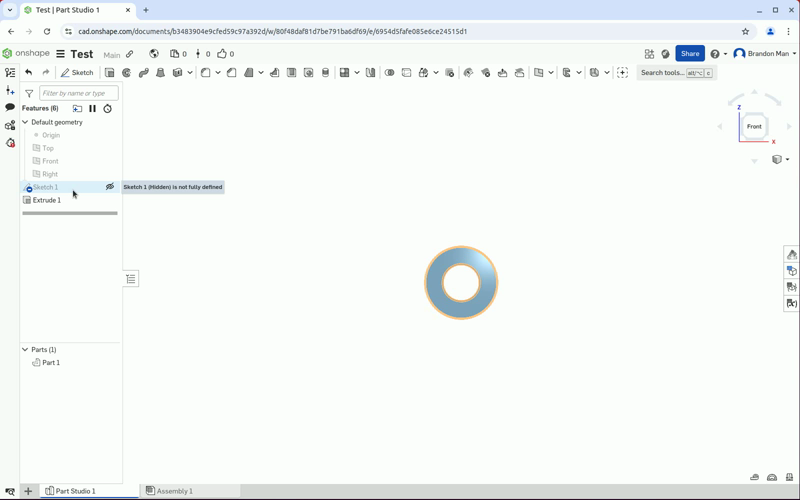
click(73, 189)
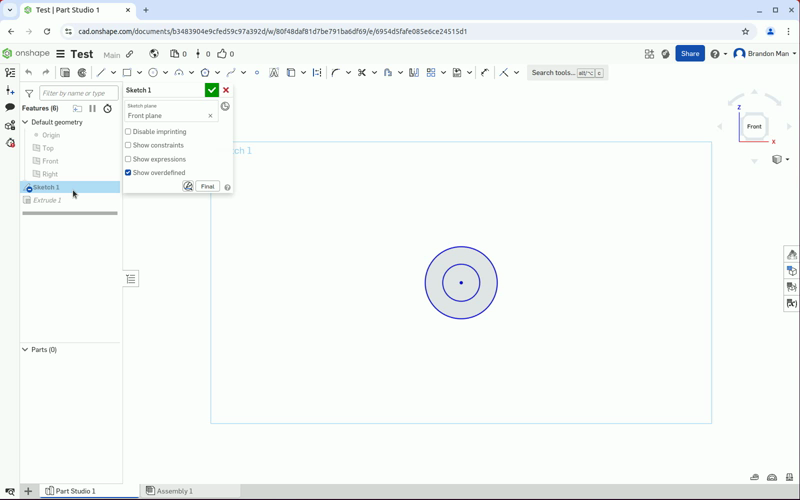
mouse_move(229, 92)
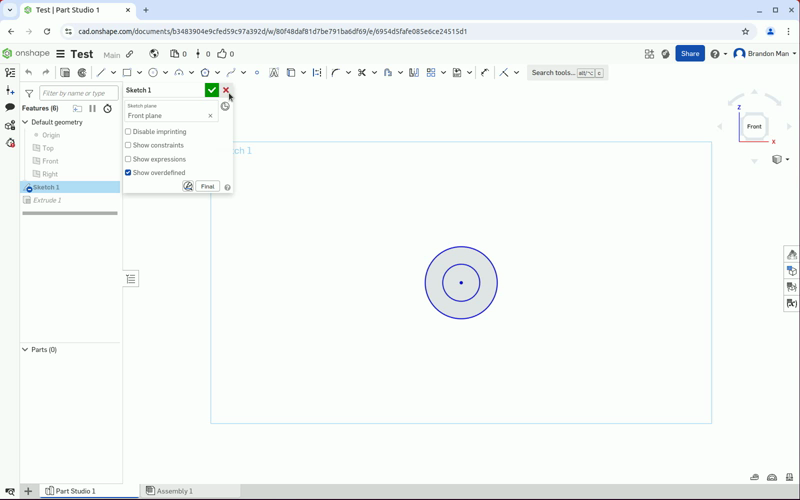
click(229, 92)
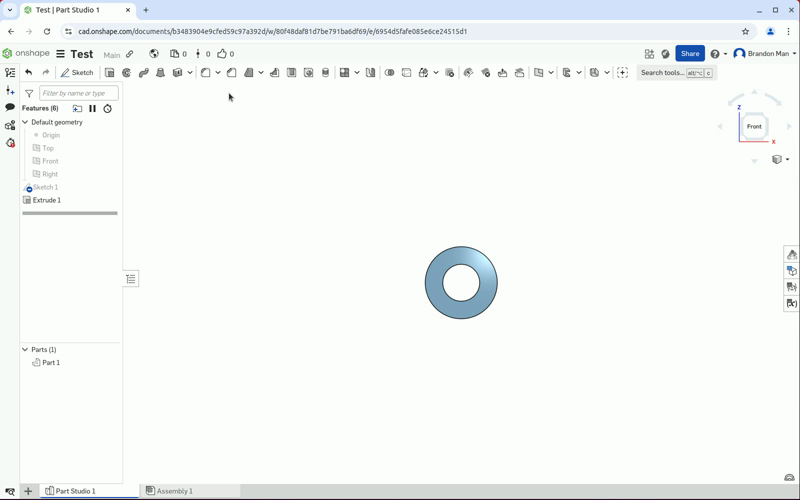
mouse_move(541, 75)
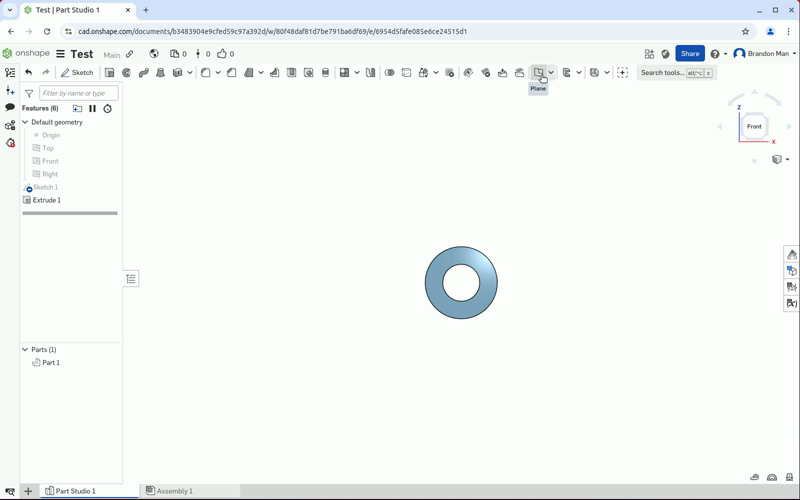
click(541, 75)
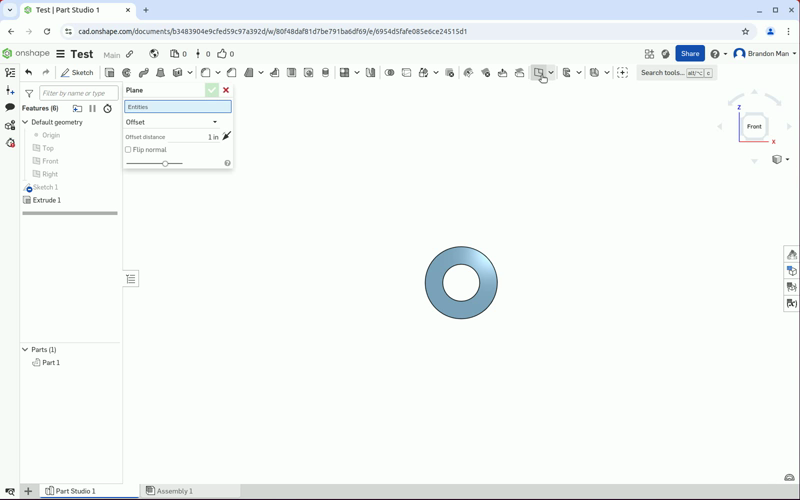
mouse_move(73, 163)
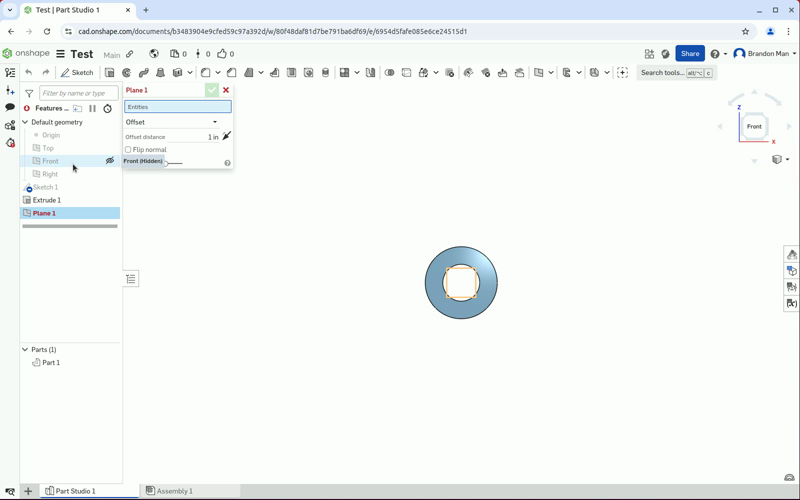
click(73, 163)
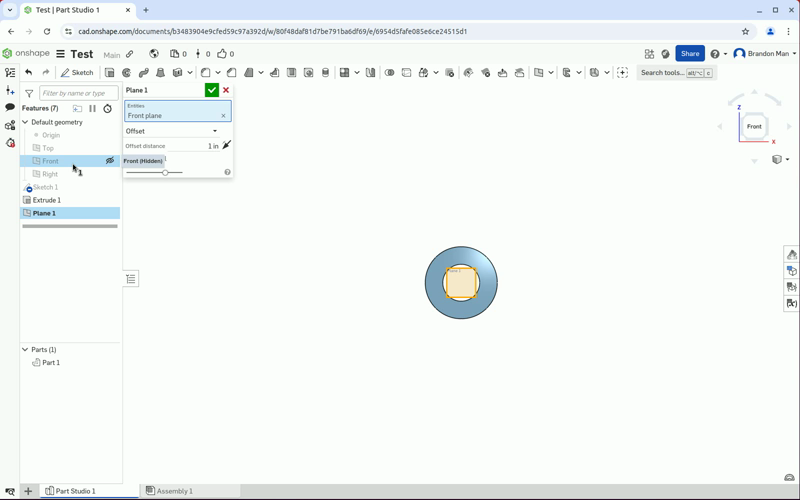
key(tab, 2)
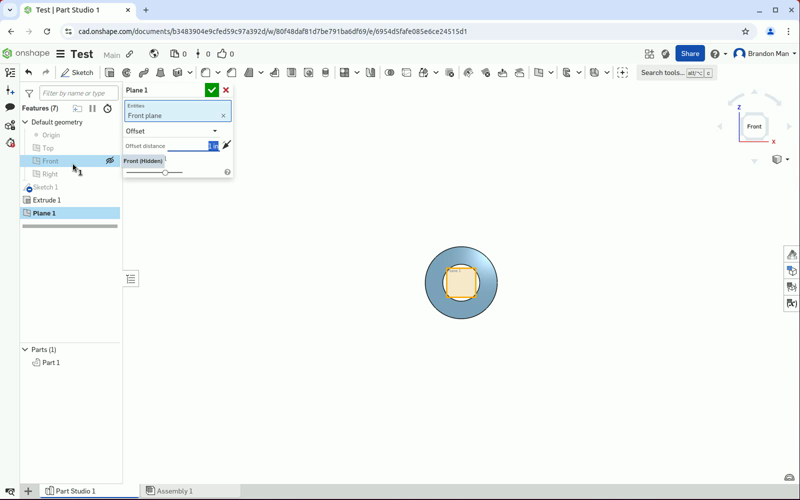
text(3.143)
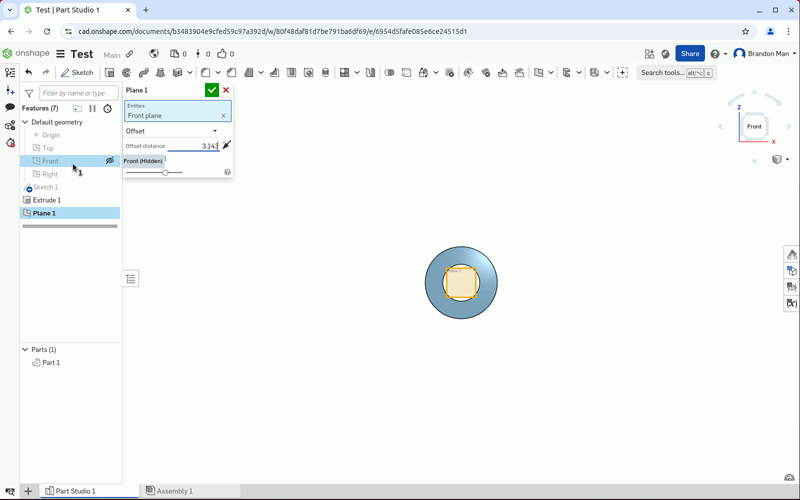
key(enter, 2)
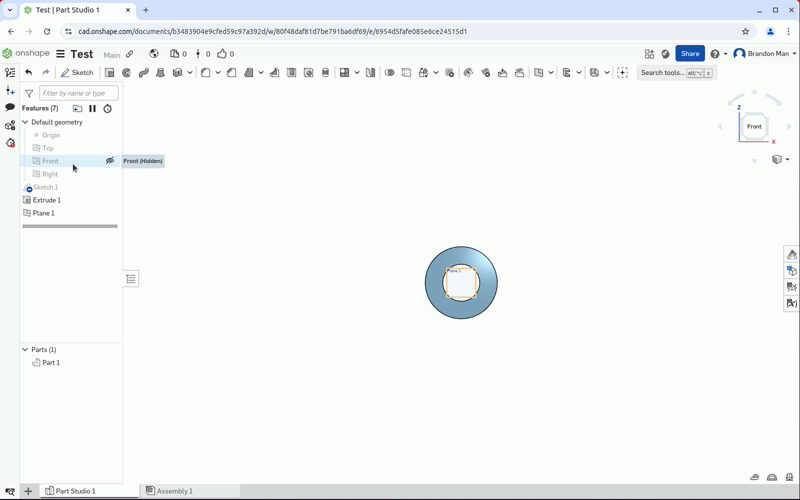
key(shift+s)
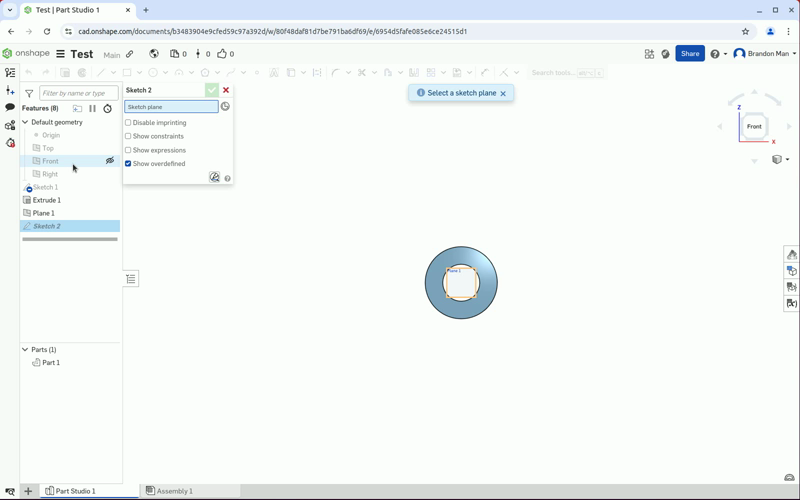
mouse_move(73, 215)
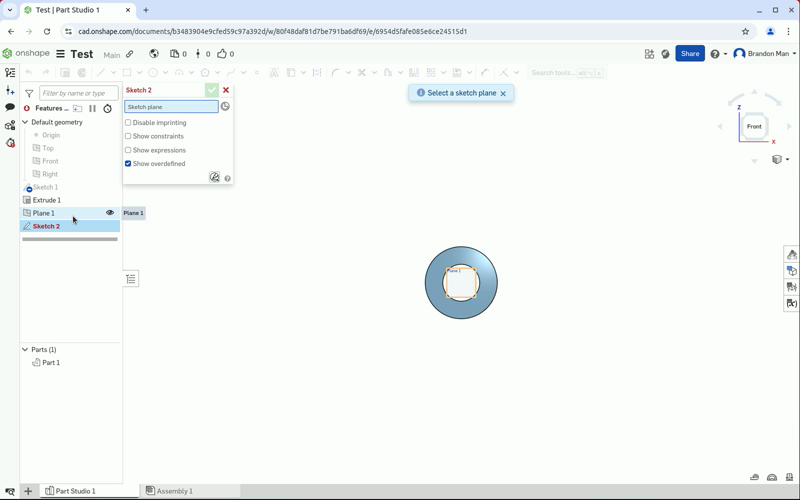
click(73, 215)
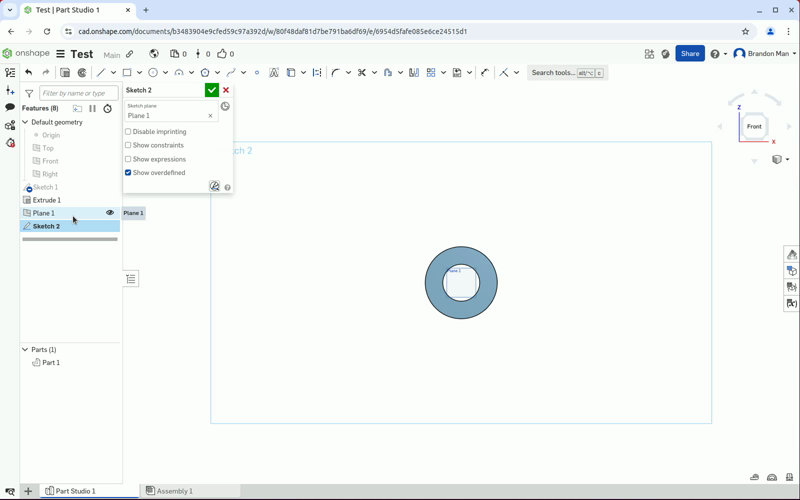
mouse_move(73, 352)
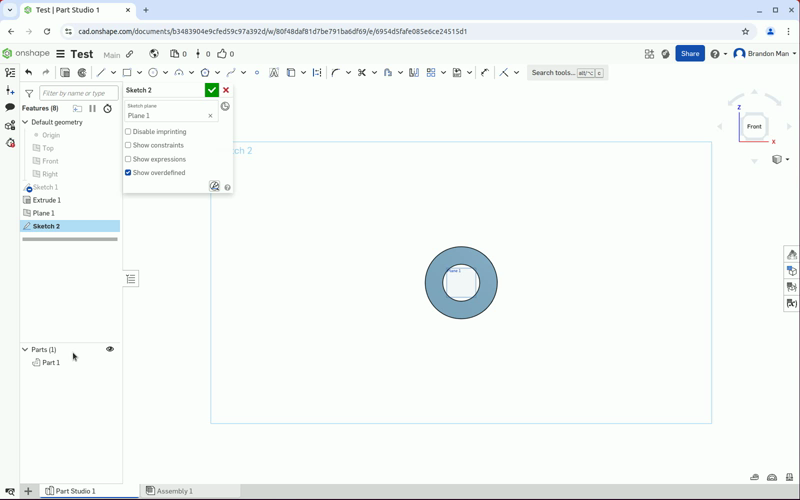
key(y)
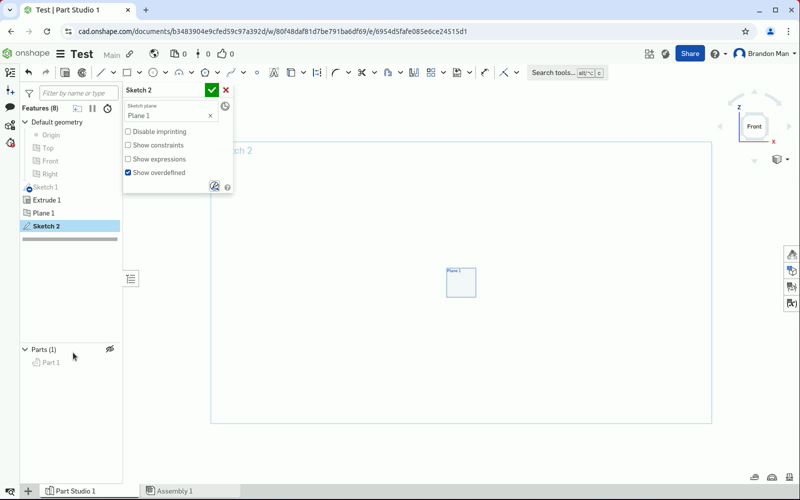
key(c)
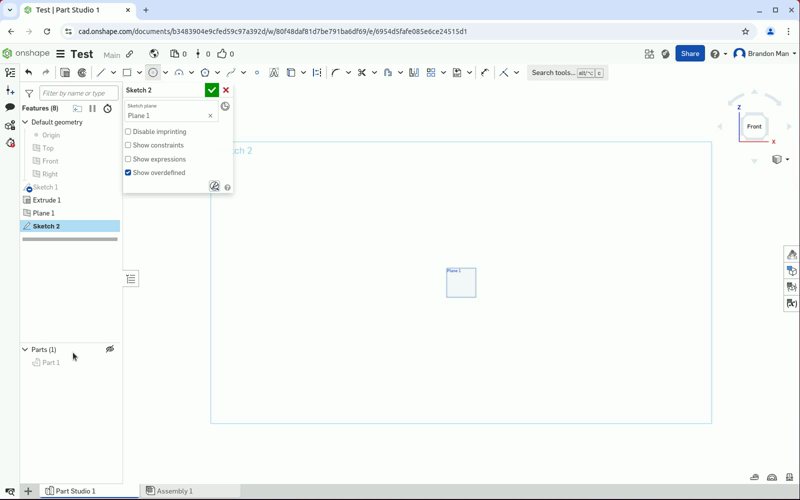
key_down(shift)
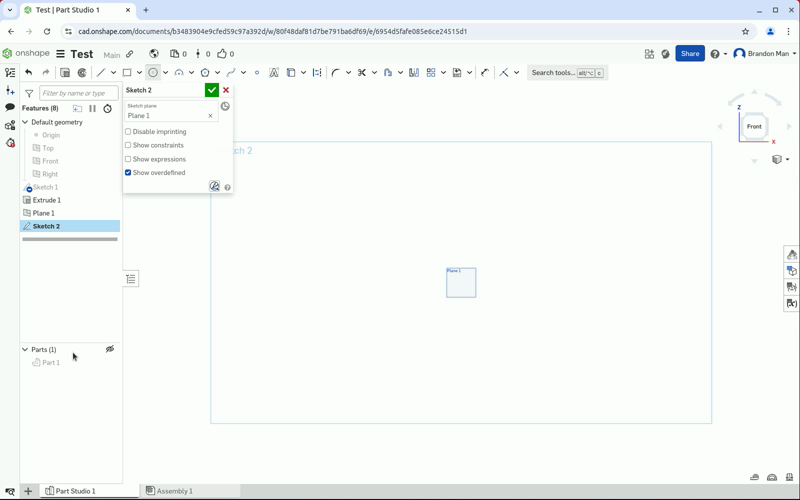
mouse_move(461, 282)
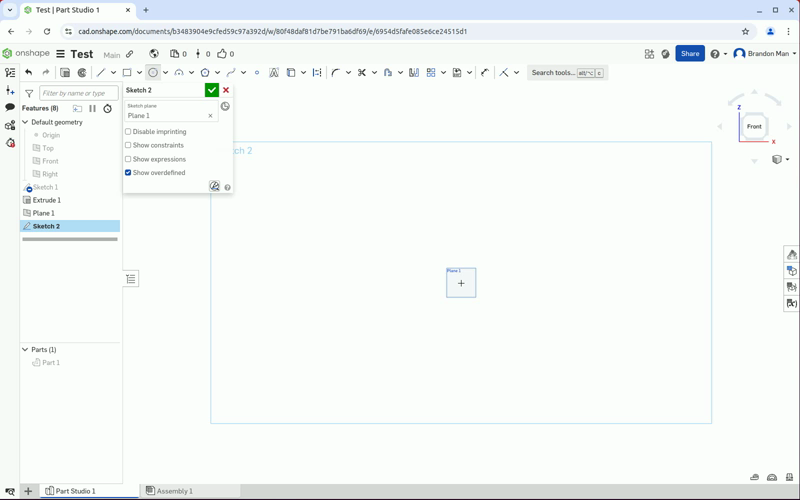
click(461, 282)
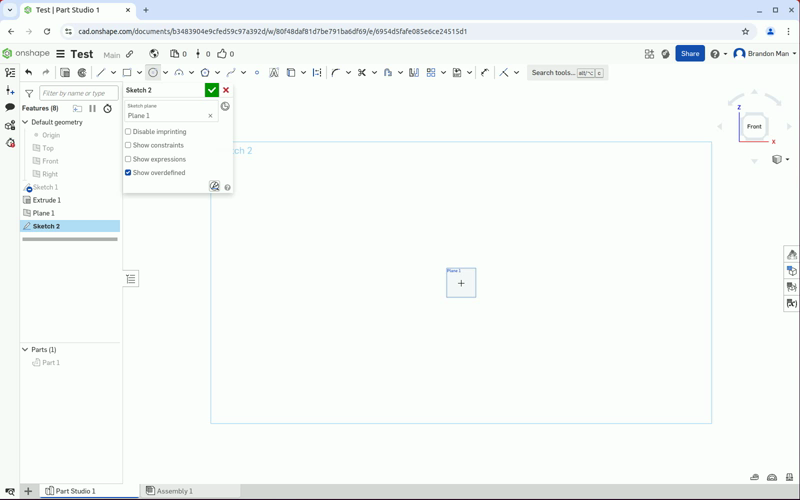
key_up(shift)
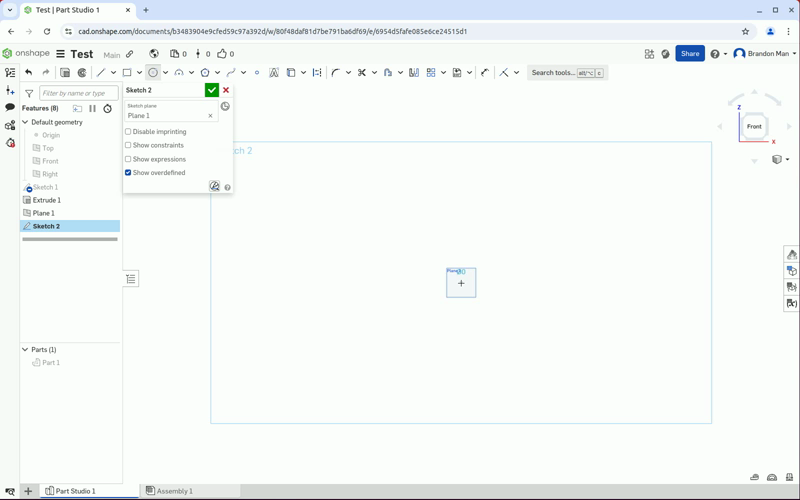
mouse_move(494, 282)
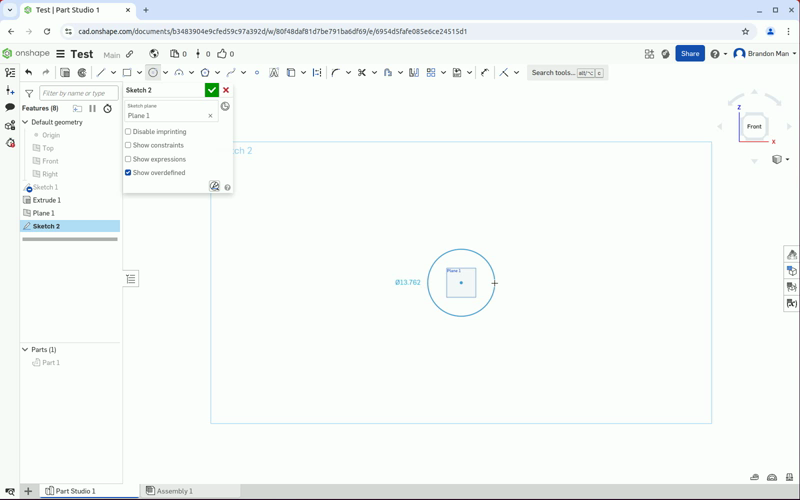
click(494, 282)
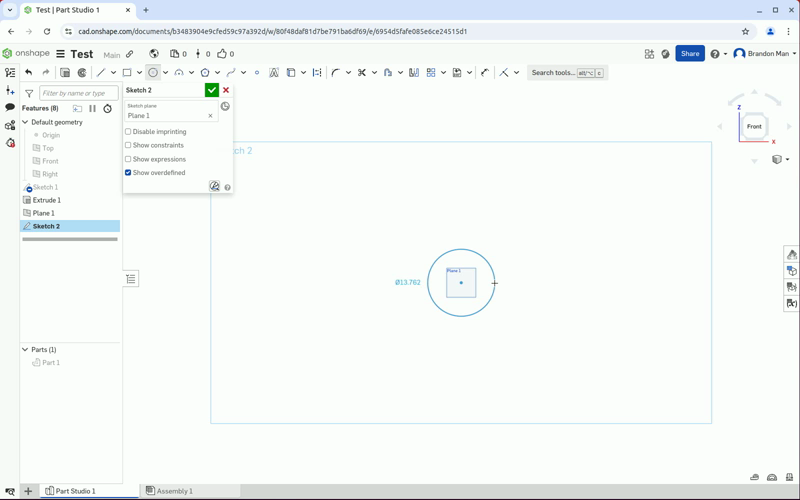
key(esc)
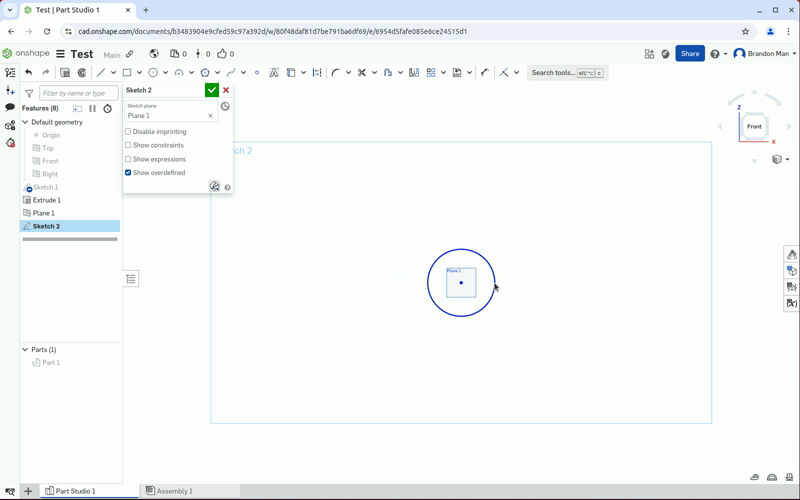
key(c)
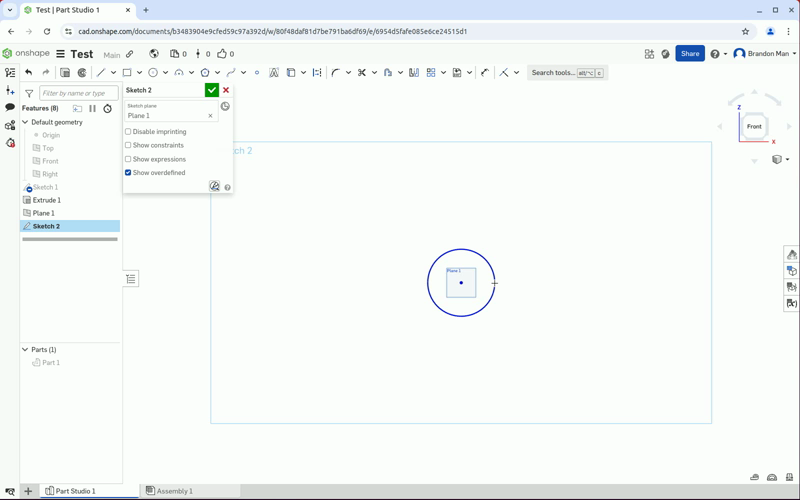
key_down(shift)
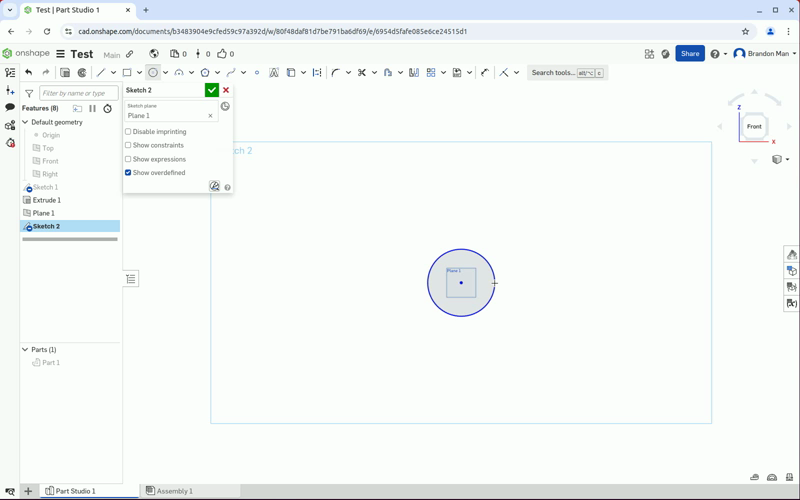
mouse_move(461, 282)
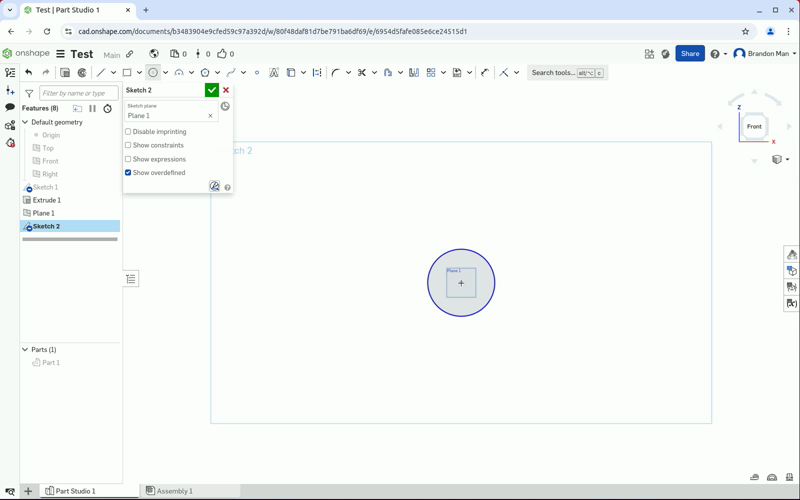
click(461, 282)
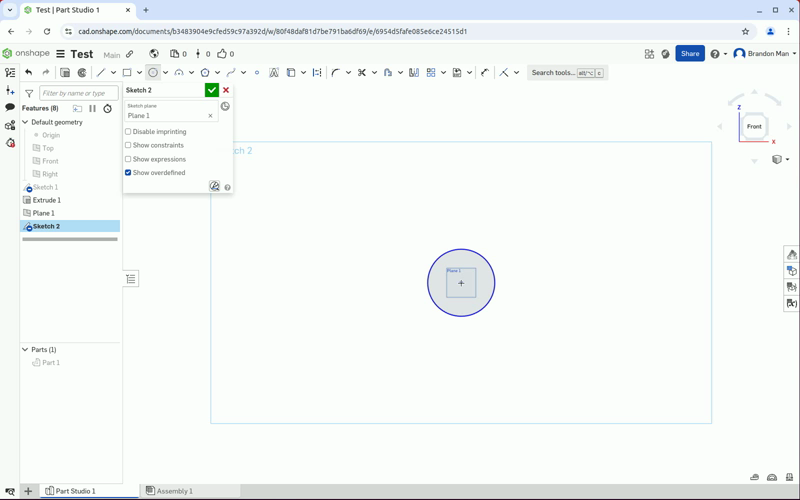
key_up(shift)
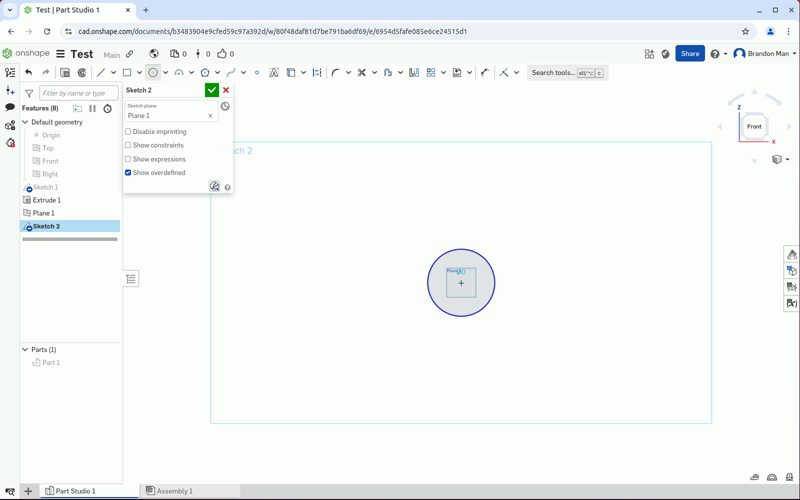
mouse_move(480, 282)
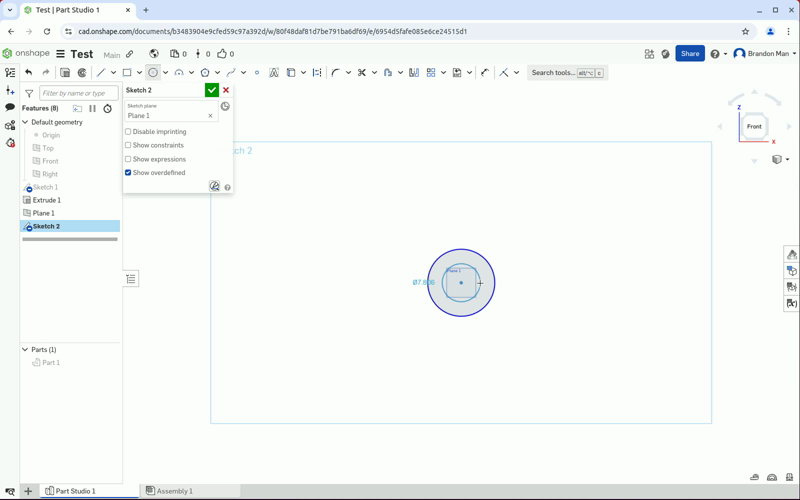
click(480, 282)
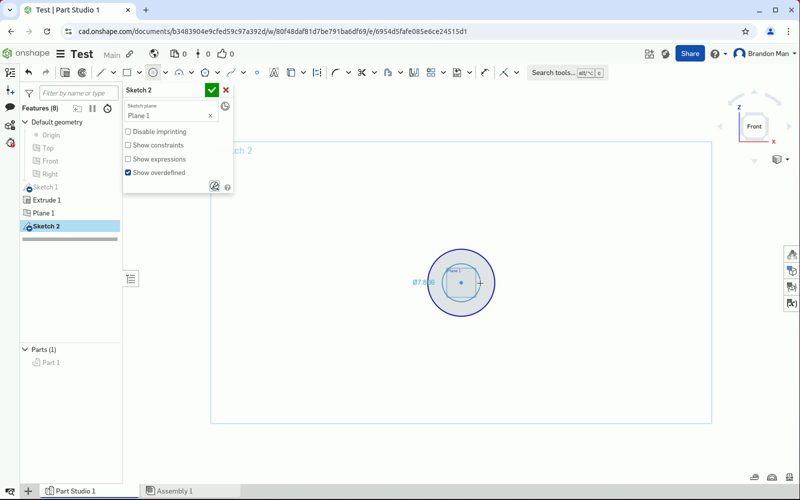
key(esc)
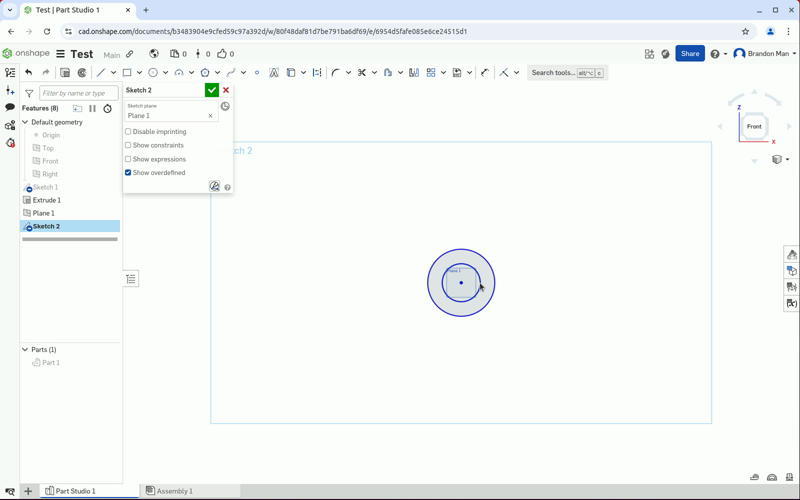
mouse_move(478, 257)
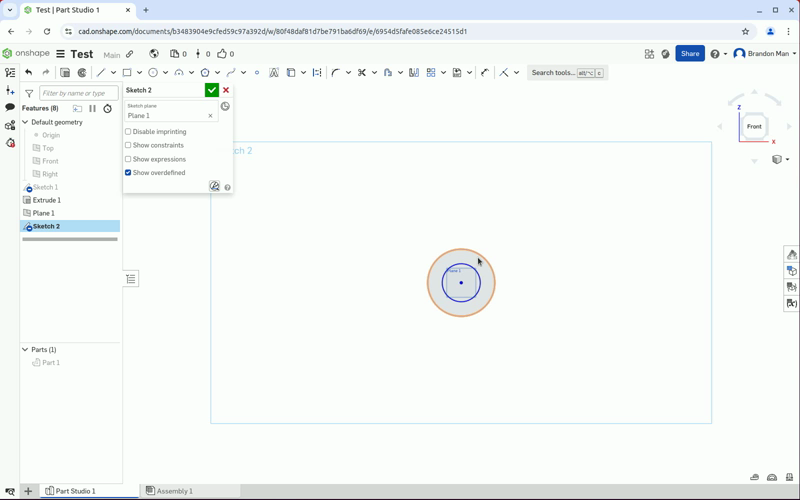
click(478, 257)
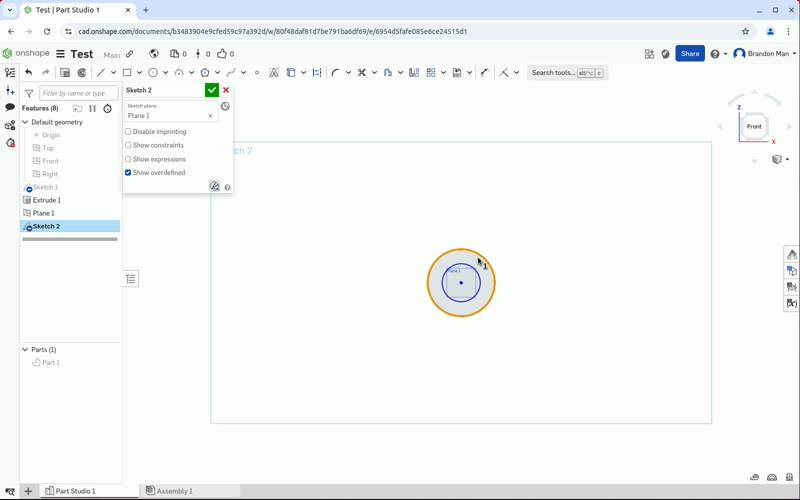
mouse_move(73, 352)
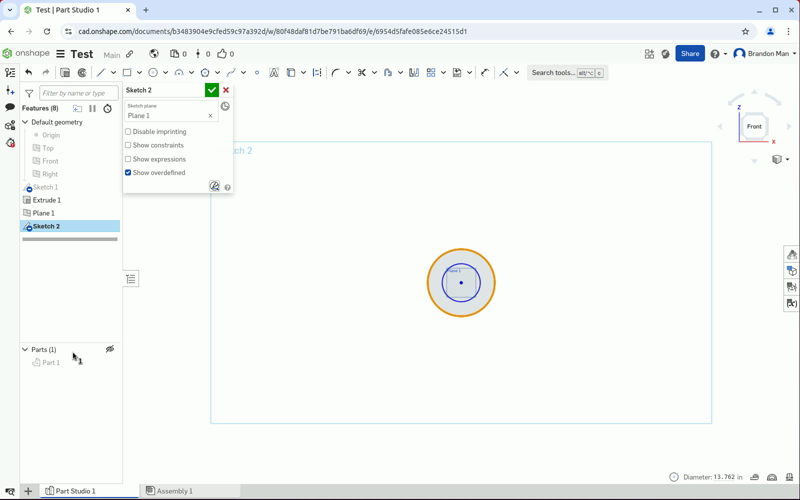
key(shift+y)
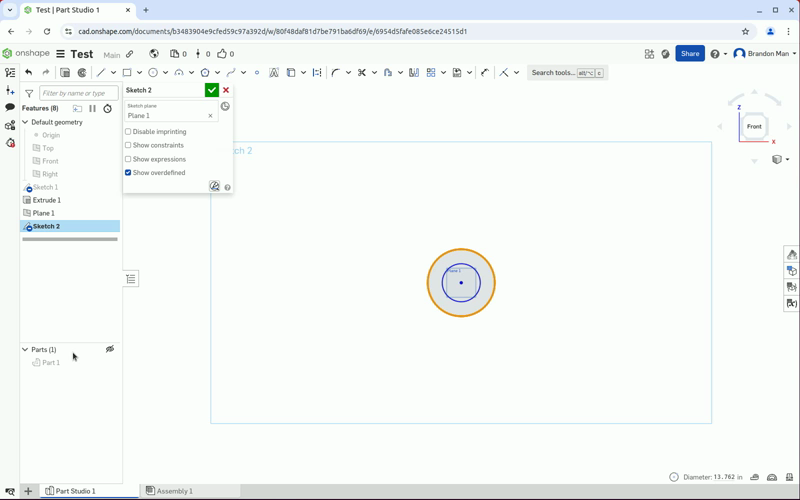
key(shift+e)
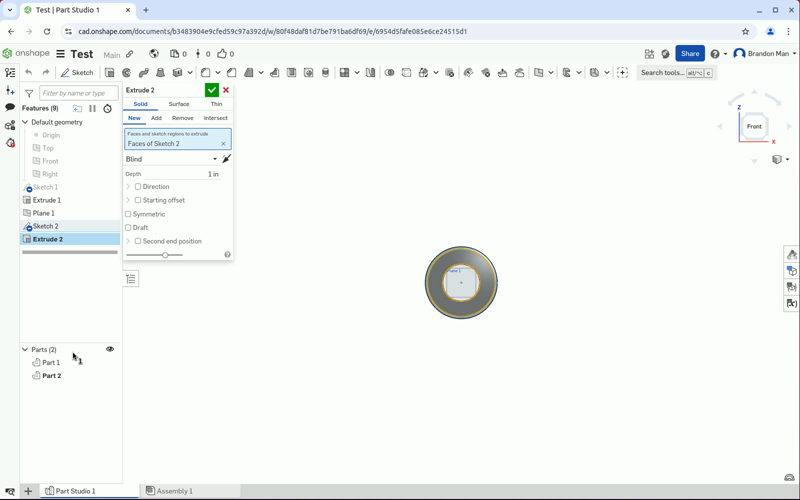
mouse_move(143, 106)
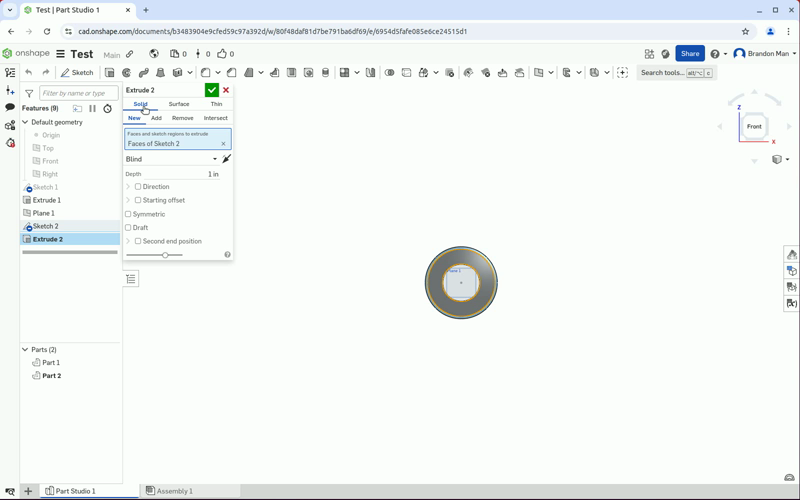
click(143, 106)
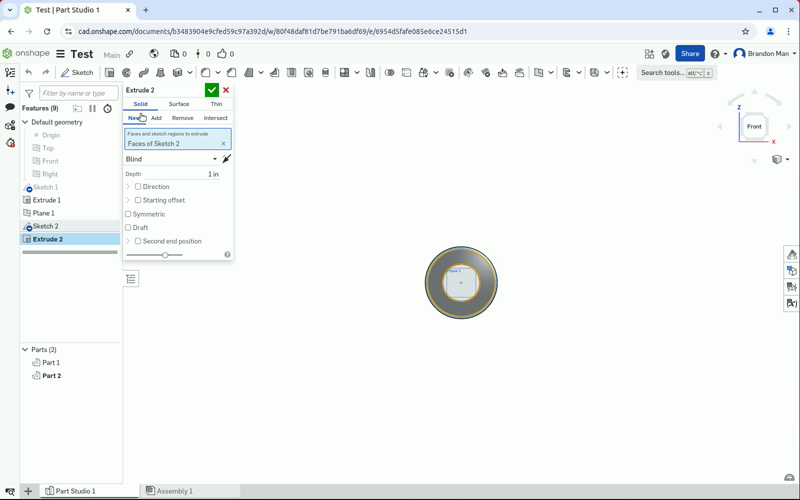
mouse_move(137, 120)
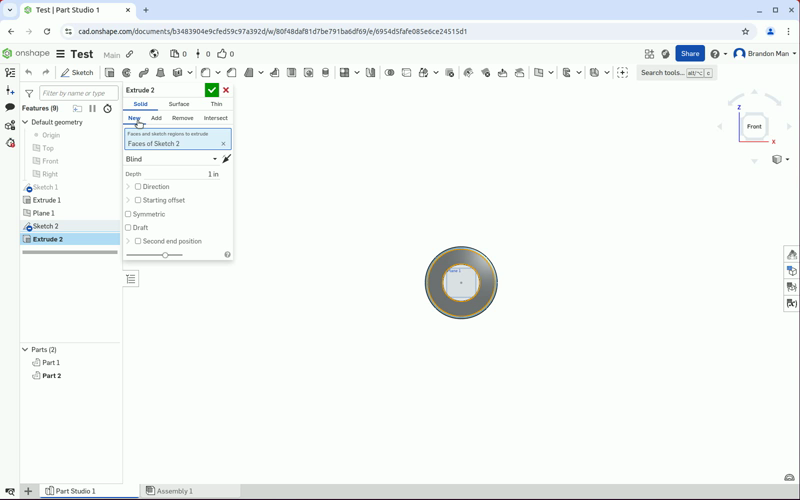
click(137, 120)
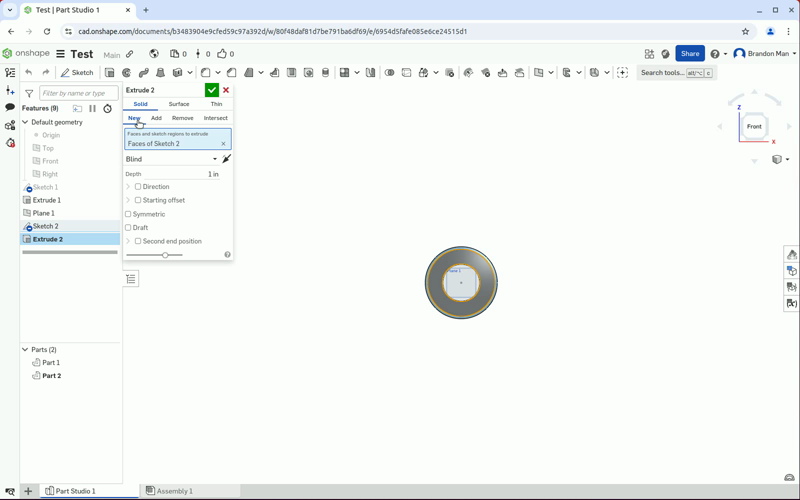
key(tab, 4)
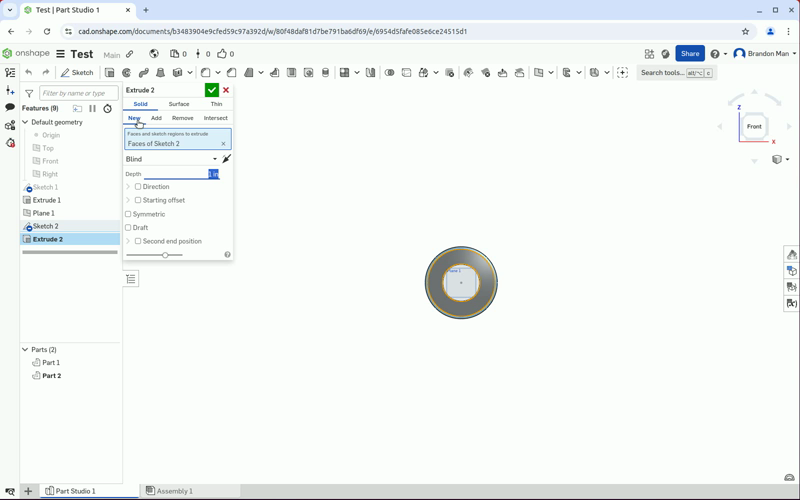
text(0.963)
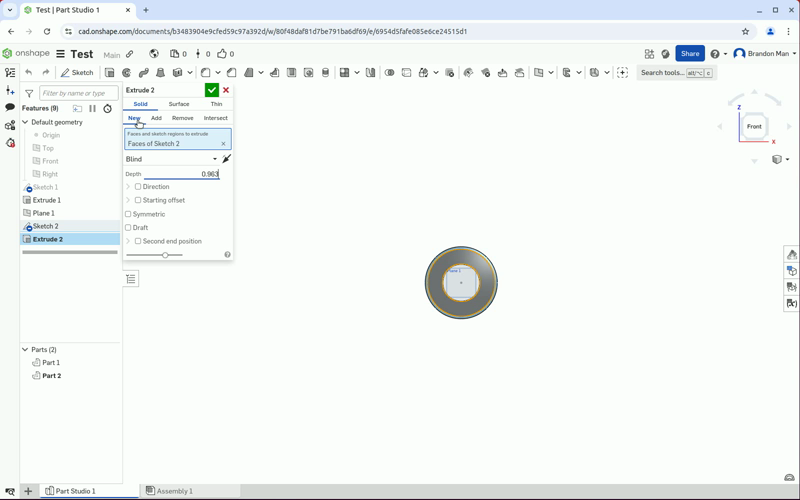
key(enter)
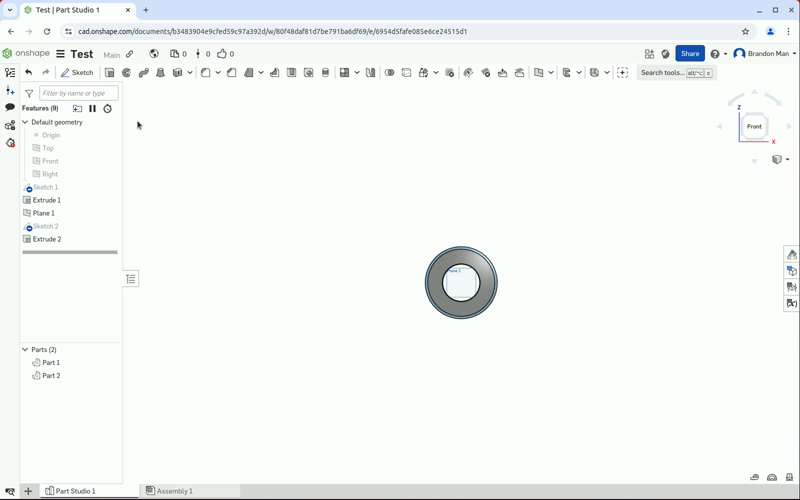
key(shift+h)
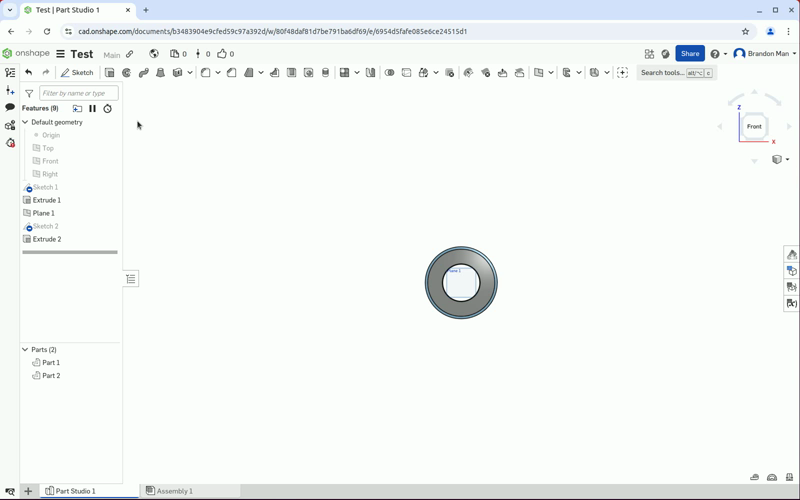
key(shift+h)
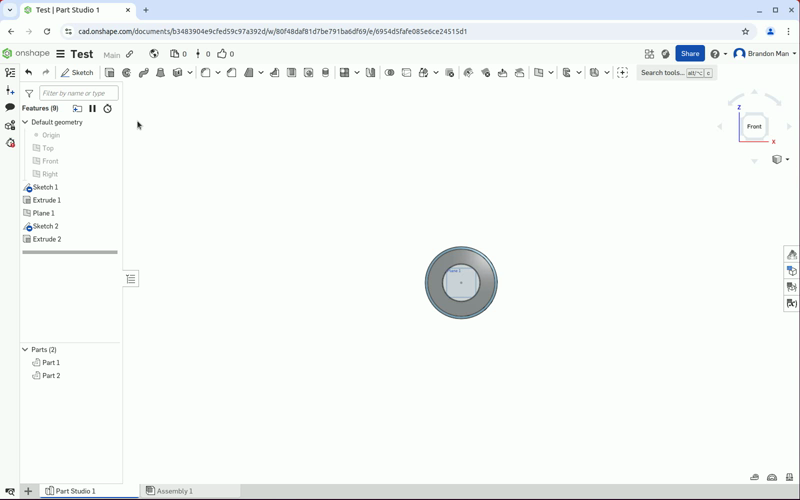
key(shift+7)
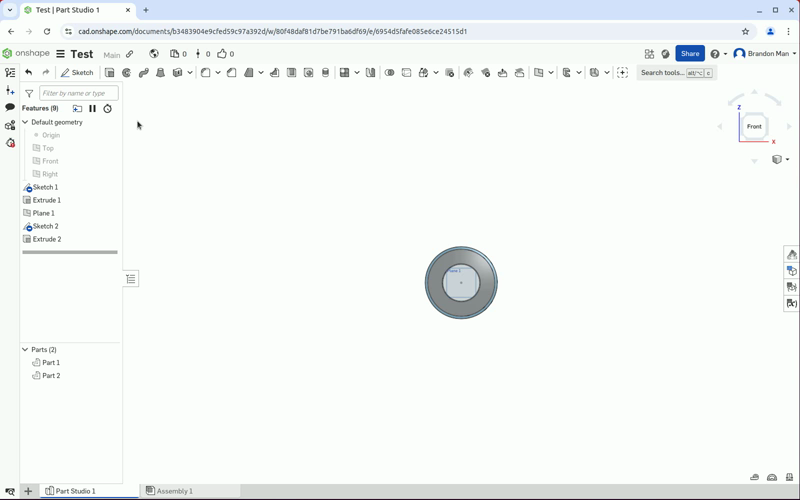
key(left, 2)
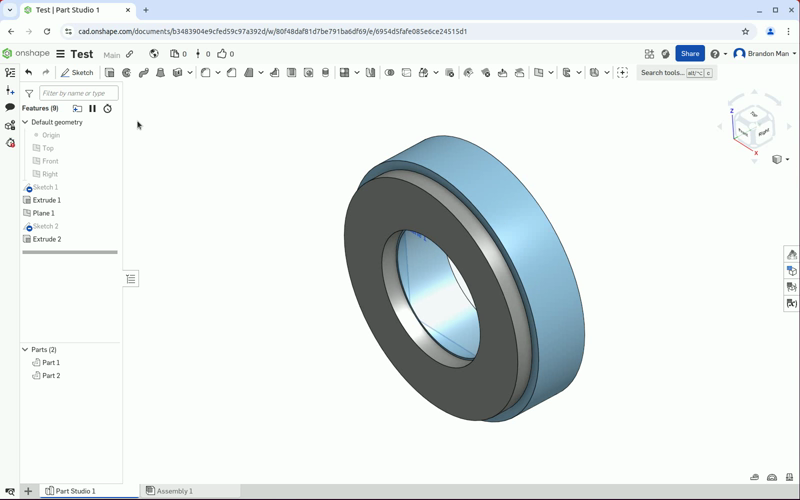
key(down, 2)
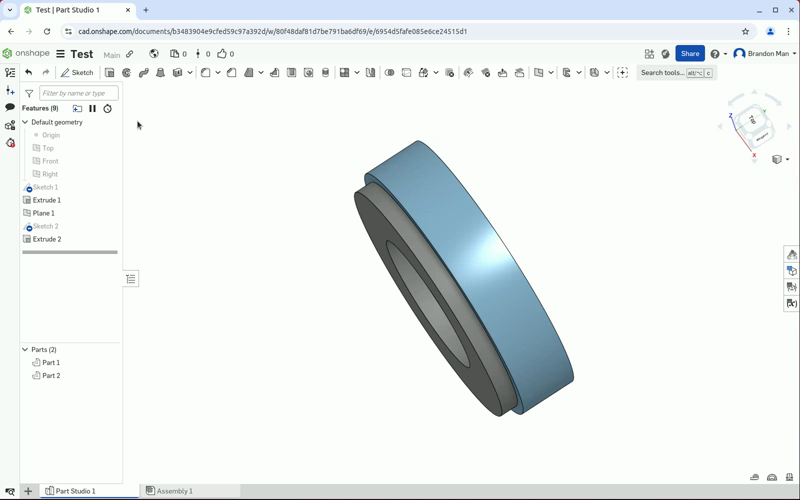
key(up, 2)
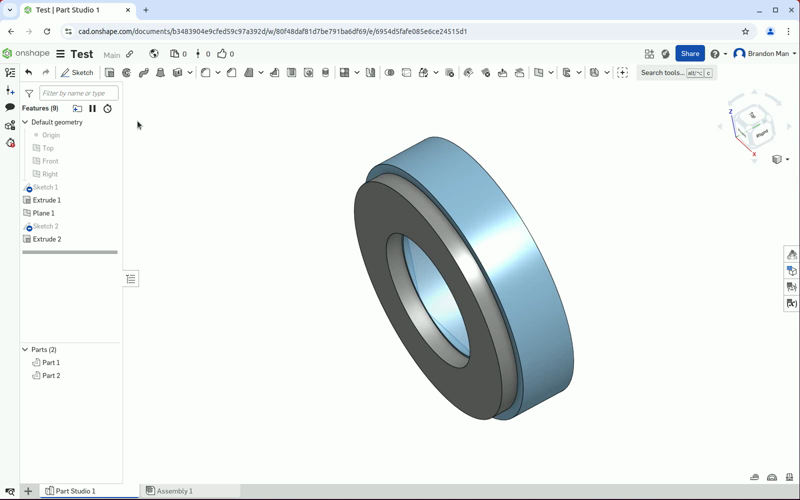
key(right, 2)
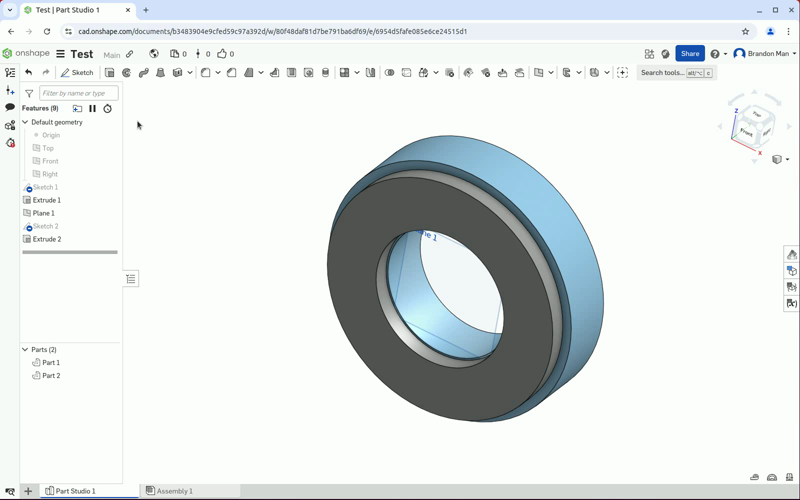
mouse_move(73, 189)
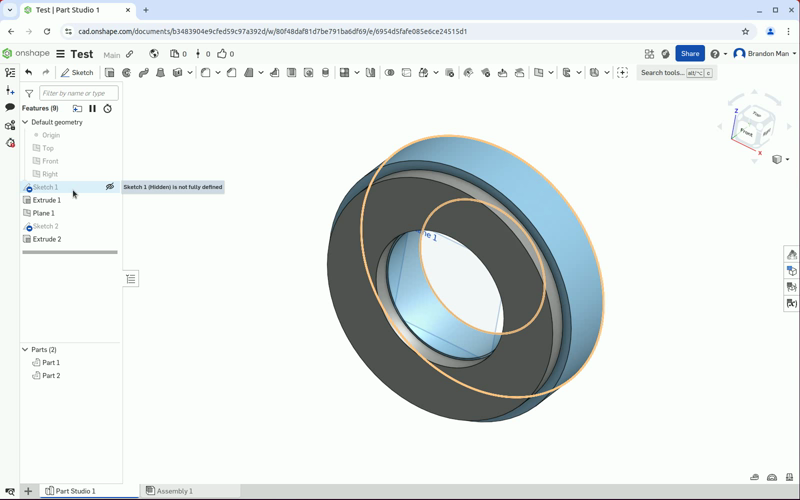
click(73, 189)